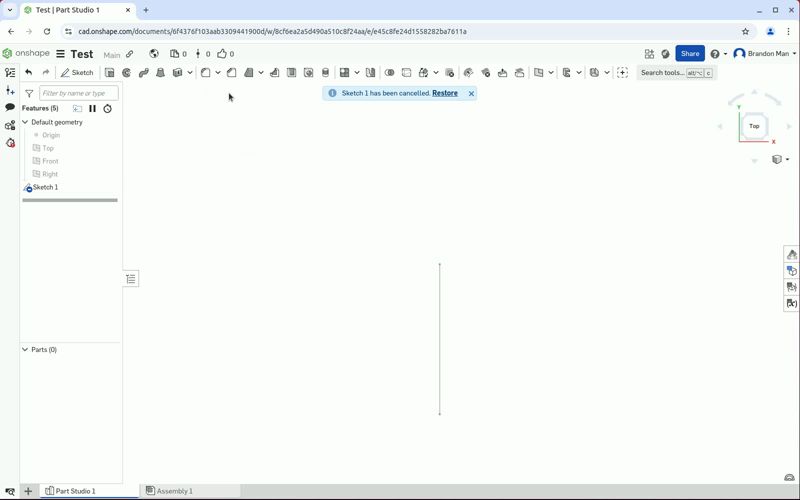
key(shift+h)
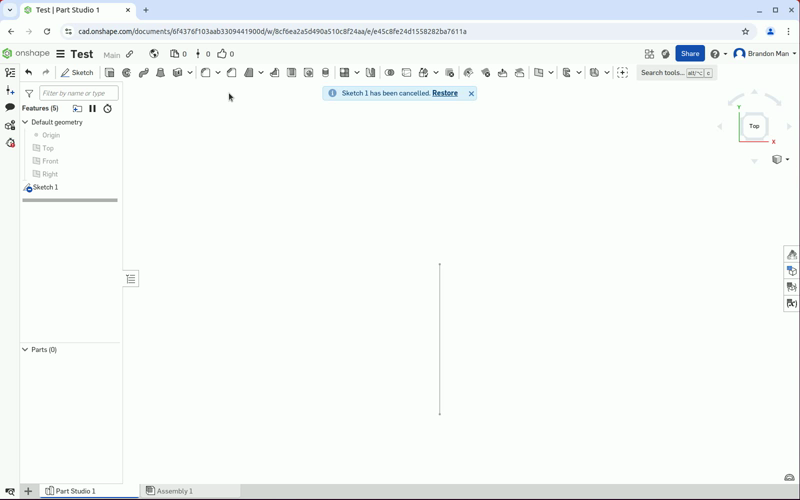
key(shift+s)
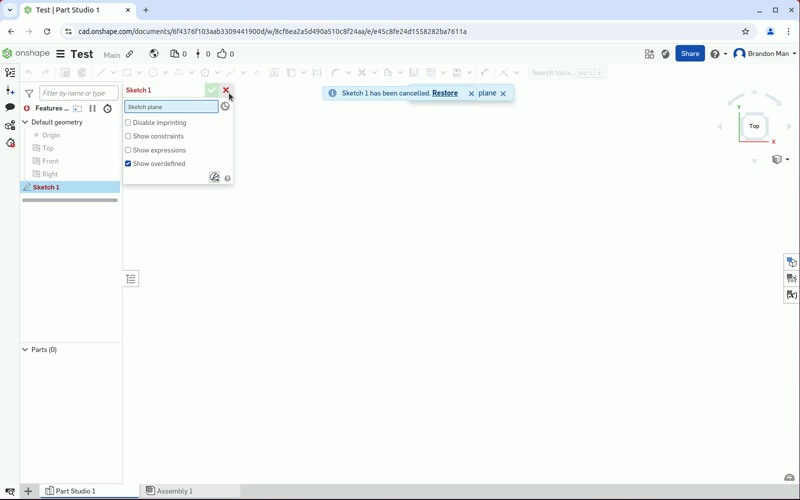
mouse_move(73, 150)
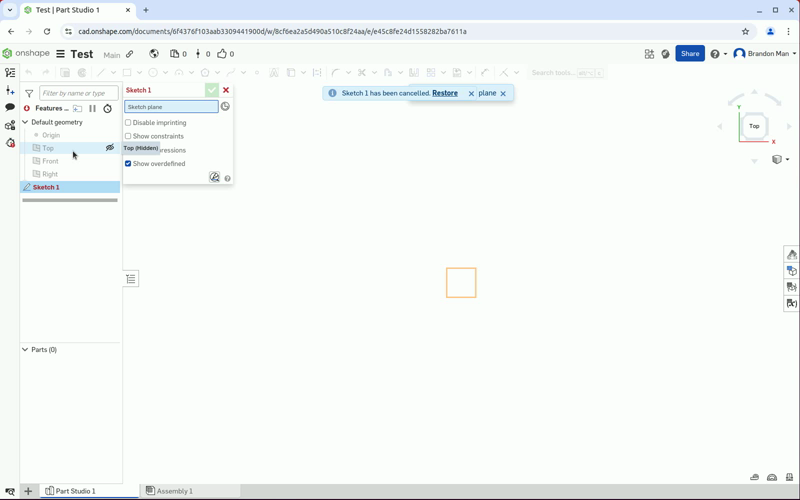
click(73, 150)
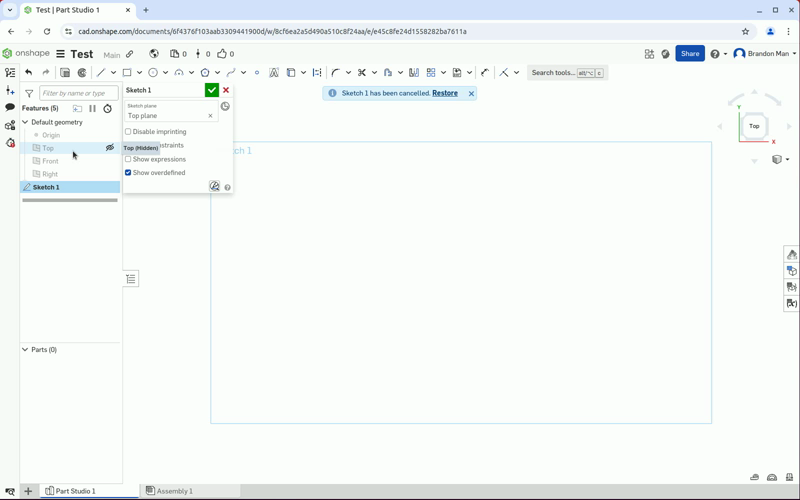
mouse_move(73, 352)
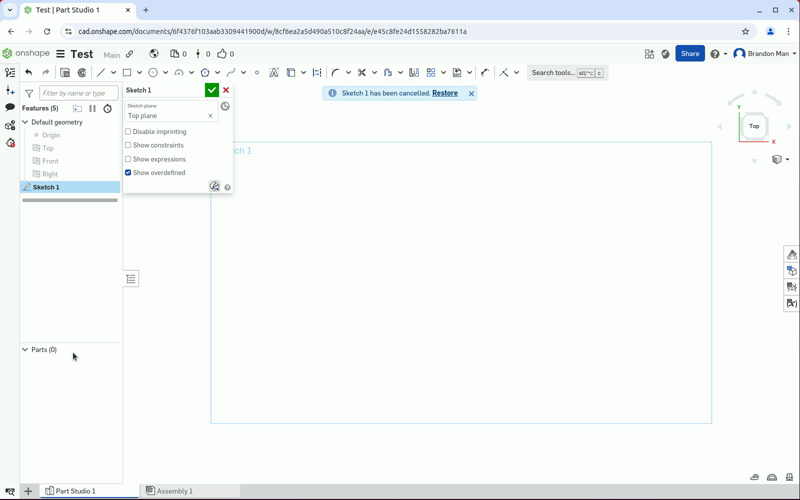
key(y)
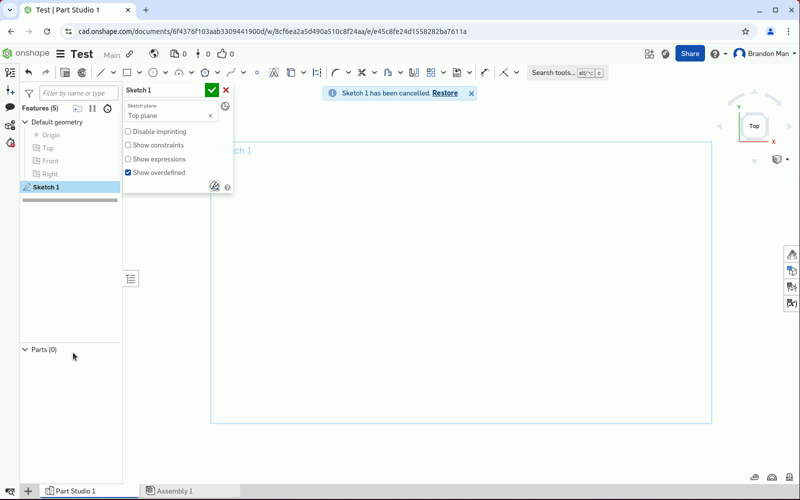
key(l)
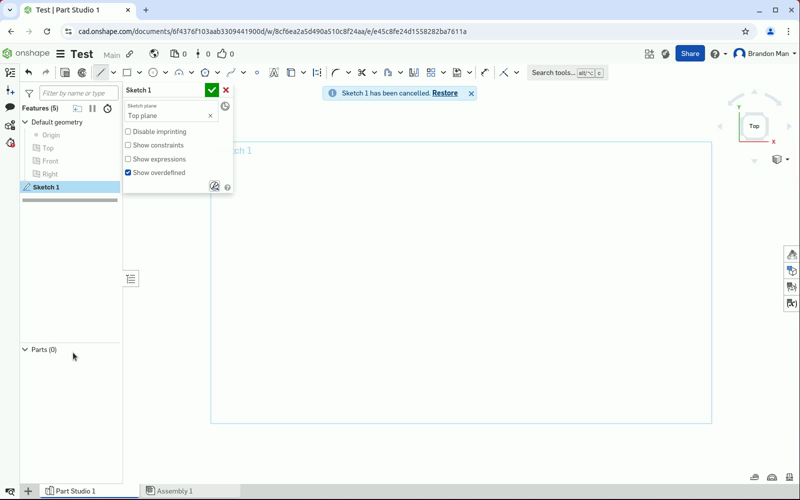
key_down(shift)
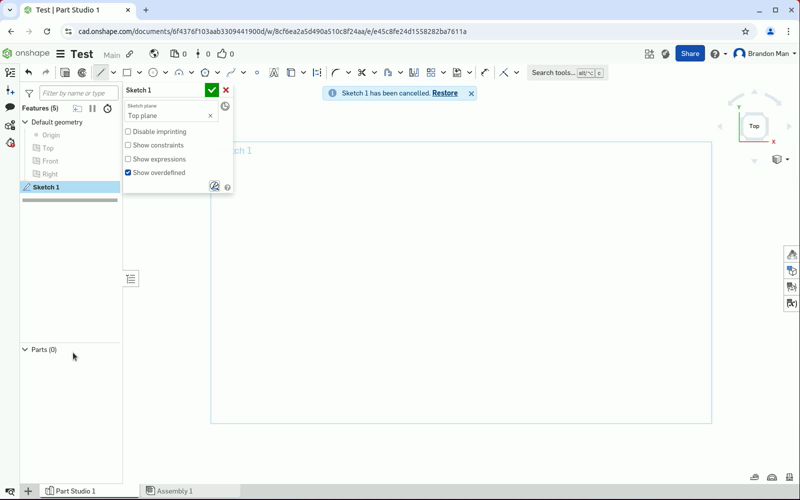
mouse_move(425, 312)
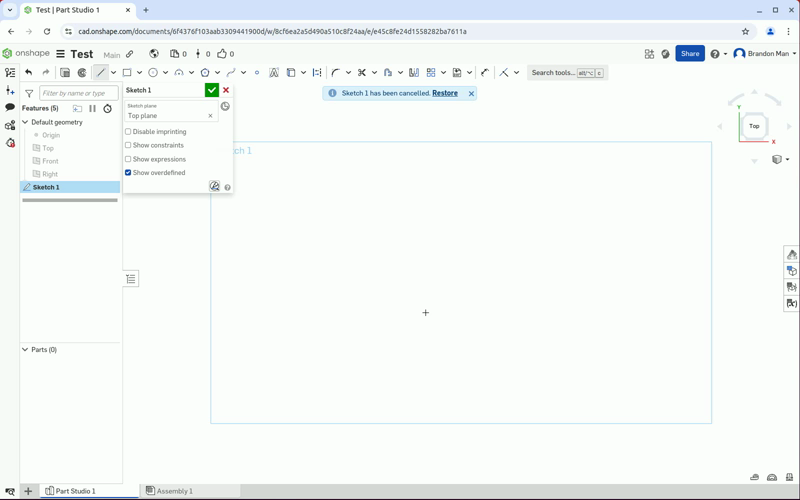
click(425, 312)
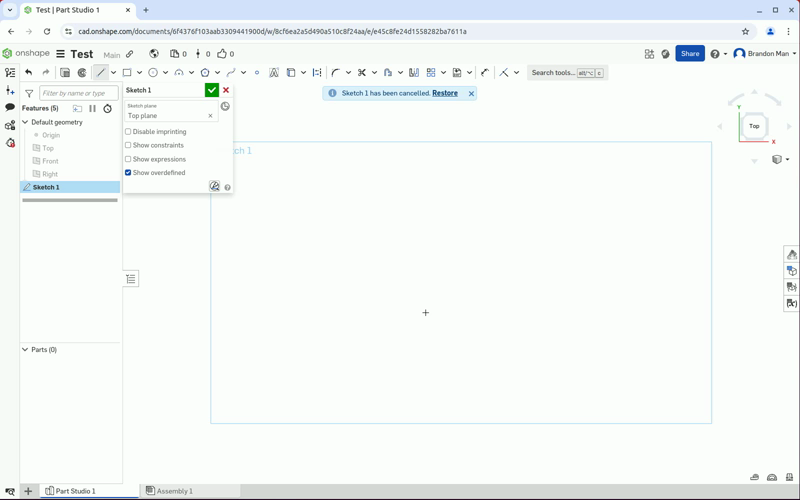
key_up(shift)
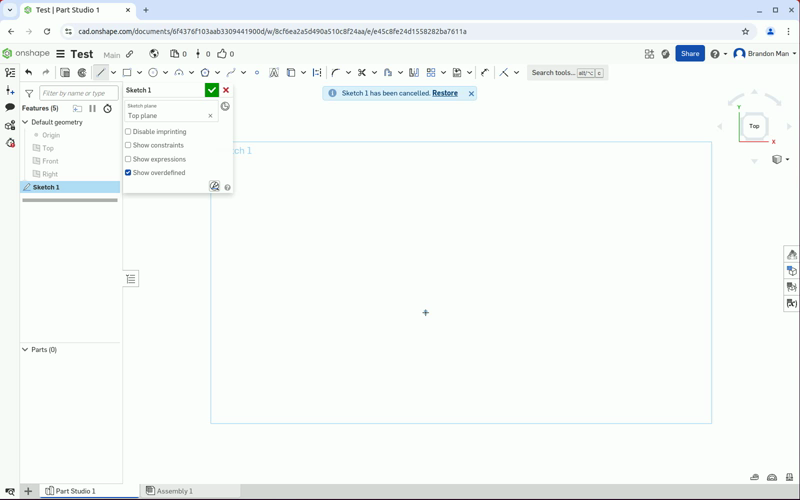
key_down(shift)
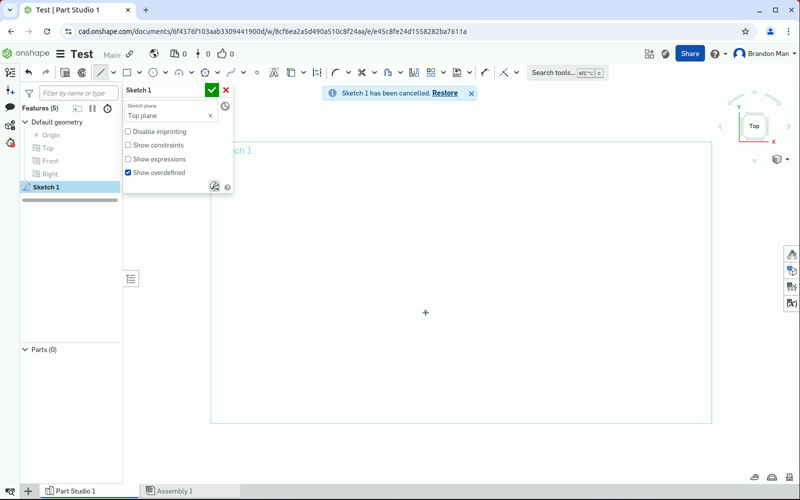
mouse_move(496, 312)
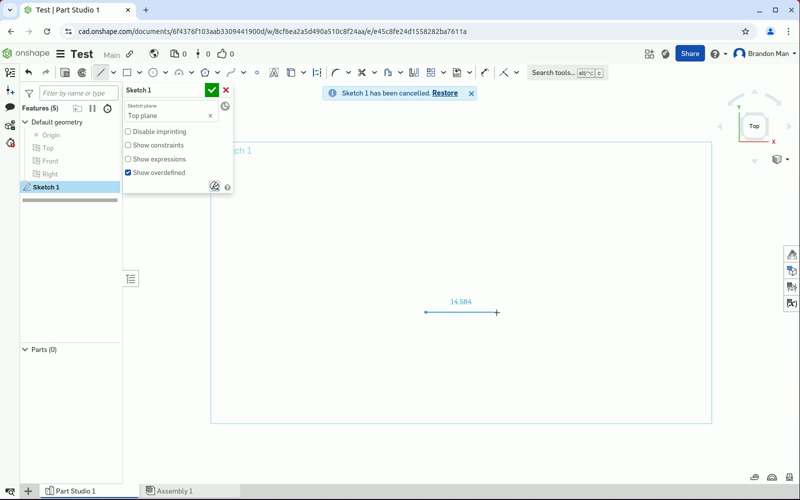
click(496, 312)
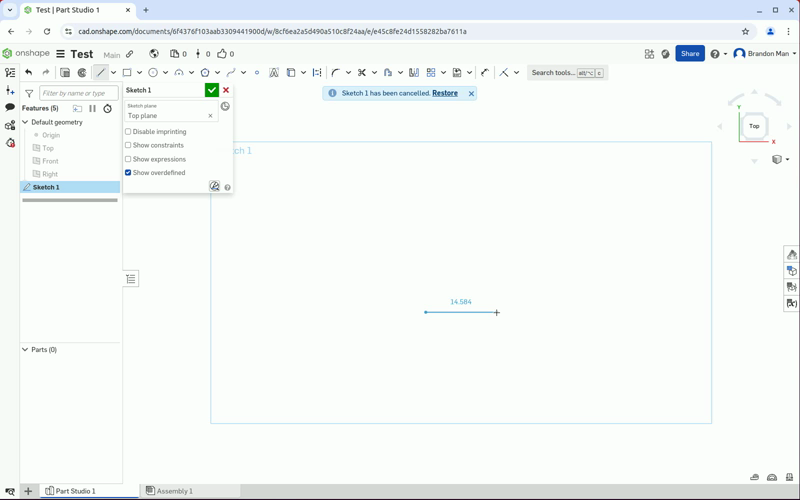
key_up(shift)
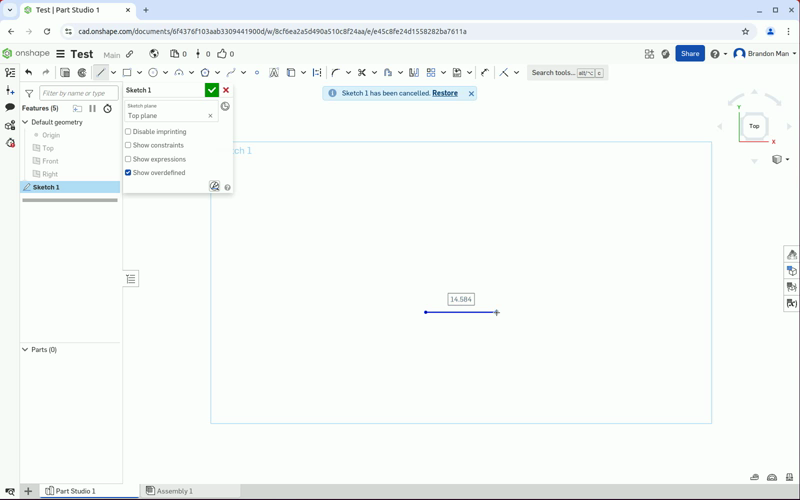
key_down(shift)
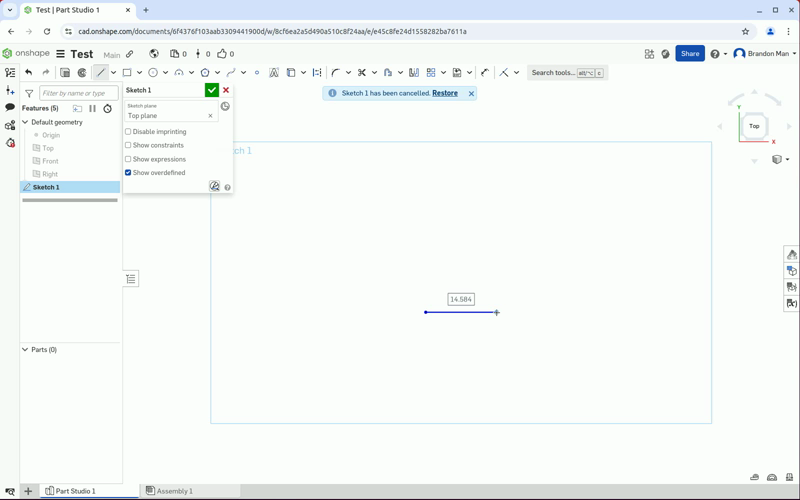
mouse_move(526, 312)
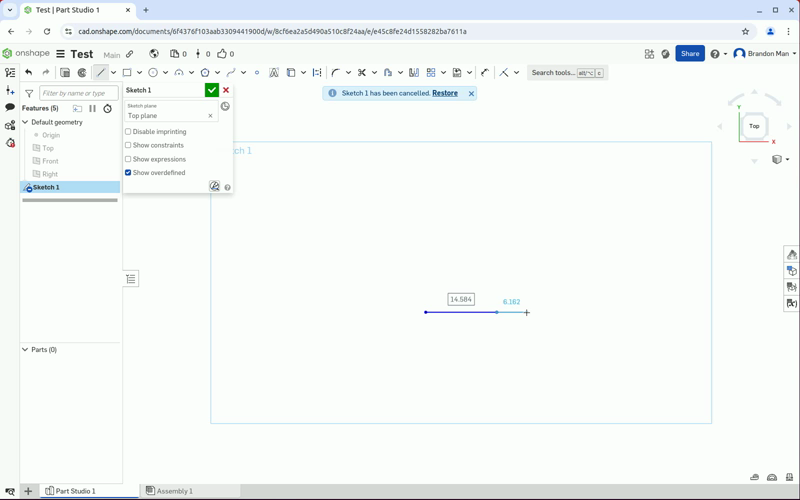
mouse_move(496, 254)
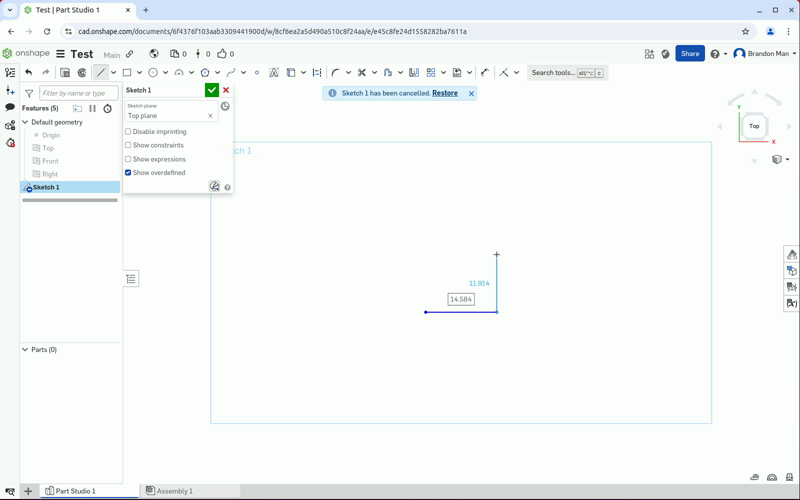
click(496, 254)
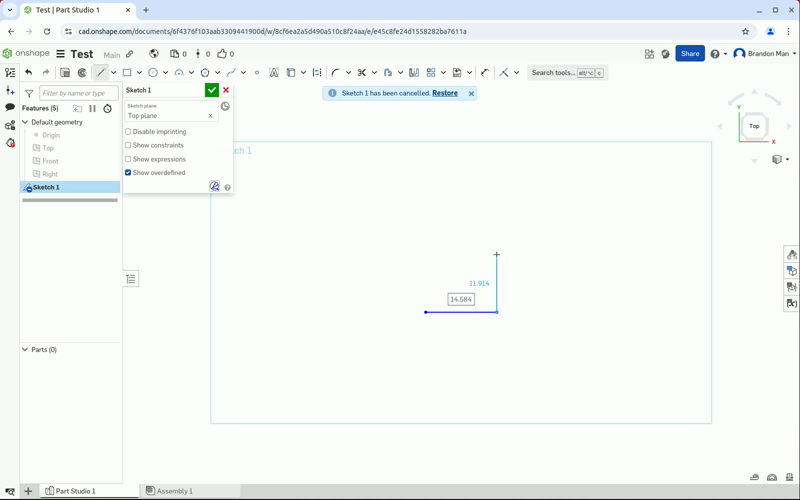
key_up(shift)
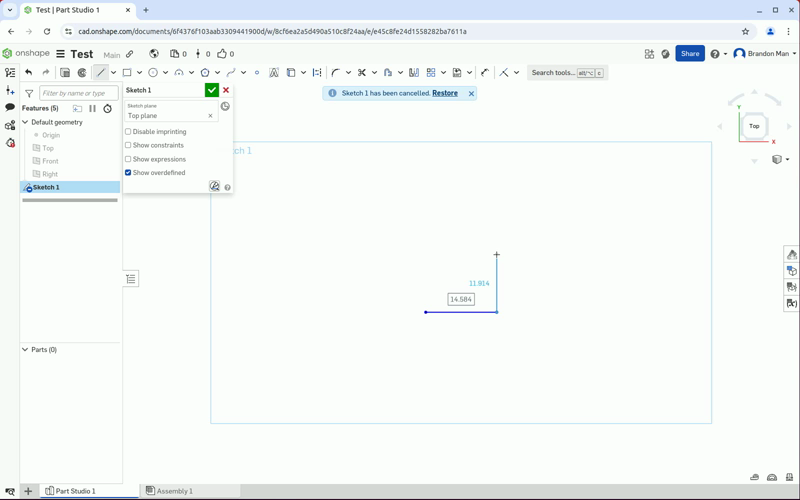
key_down(shift)
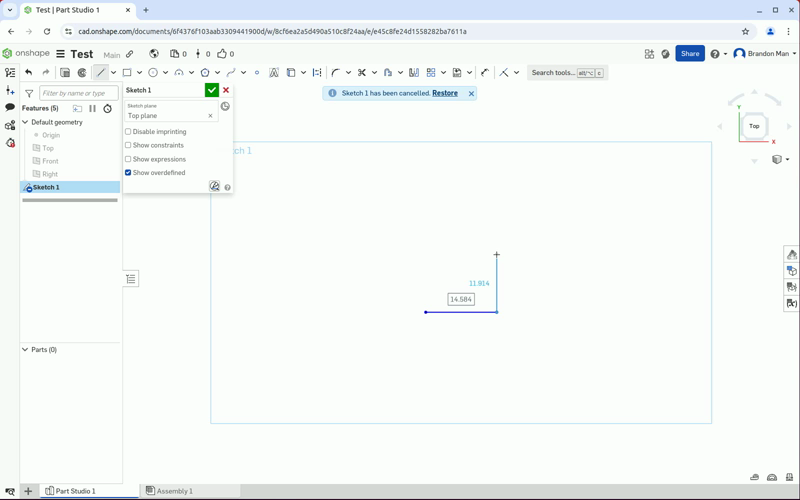
mouse_move(425, 254)
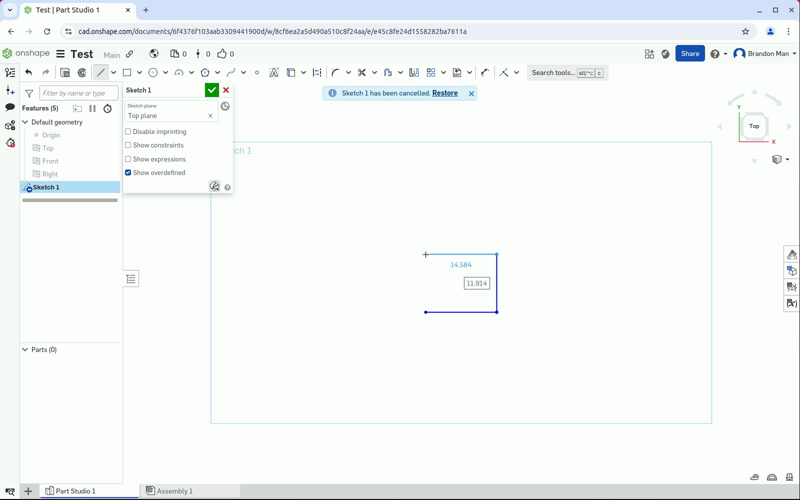
click(425, 254)
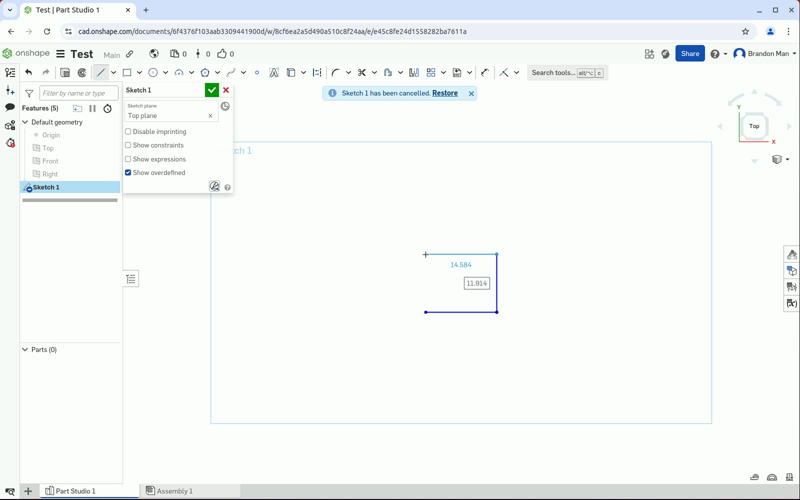
key_up(shift)
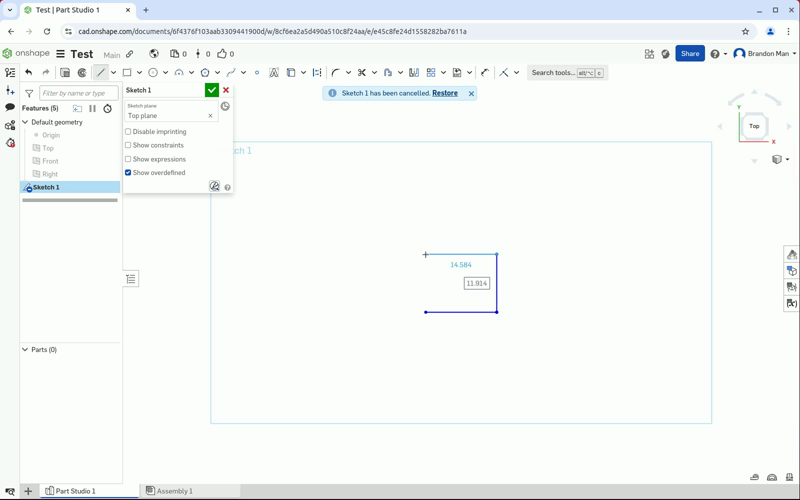
mouse_move(455, 254)
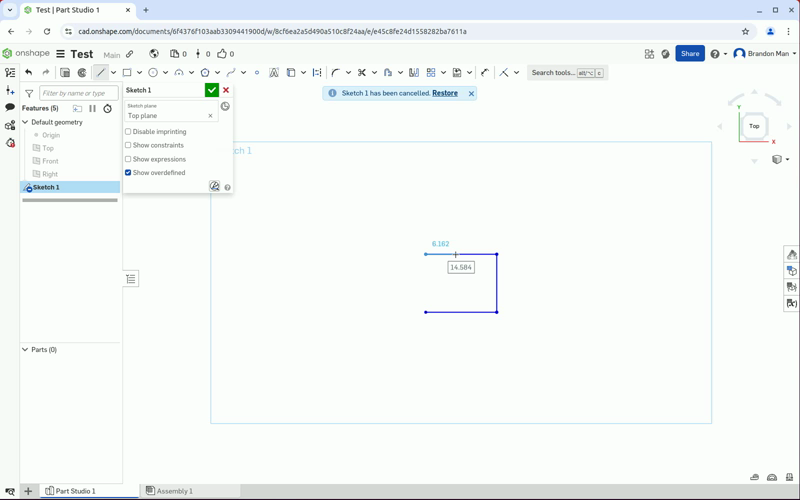
key_down(shift)
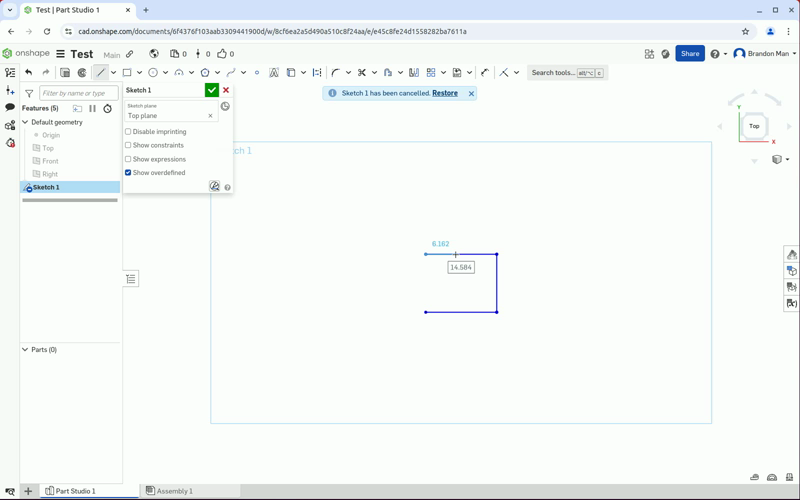
mouse_move(425, 312)
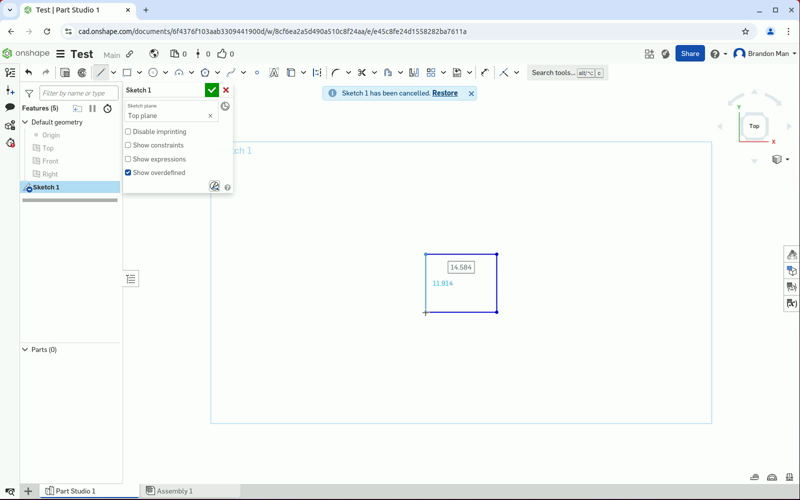
key_up(shift)
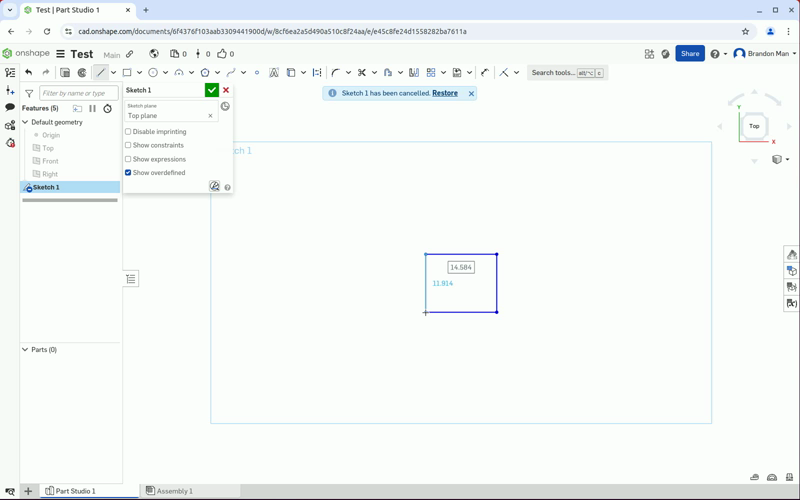
click(425, 312)
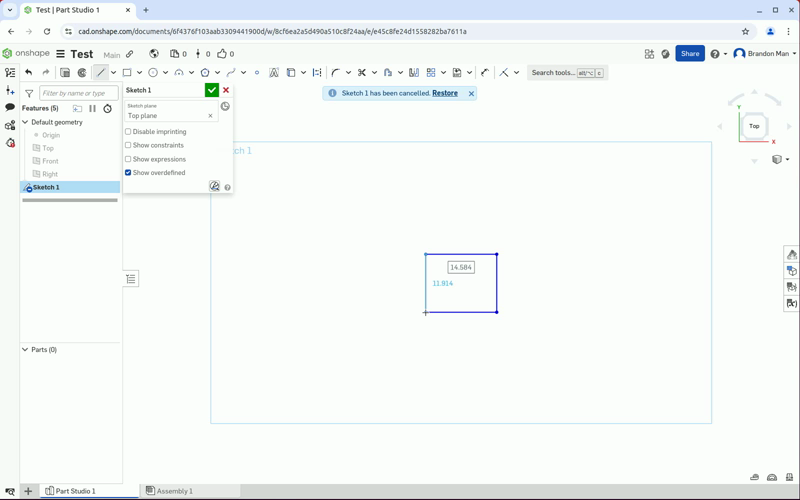
key(esc)
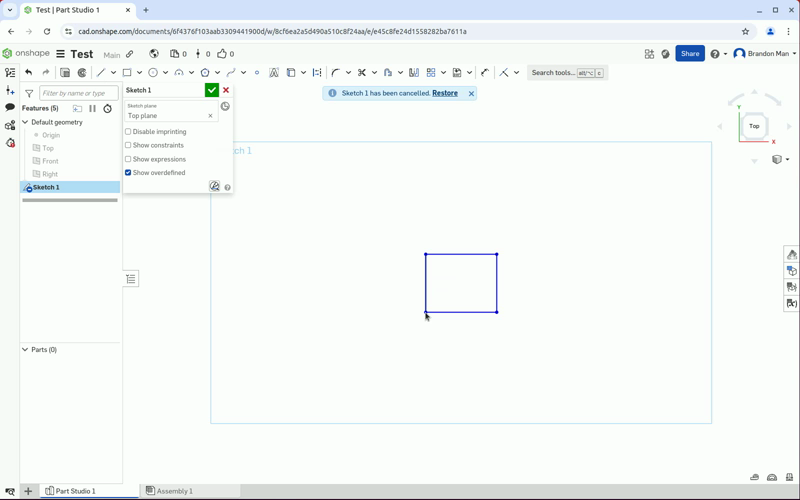
mouse_move(470, 275)
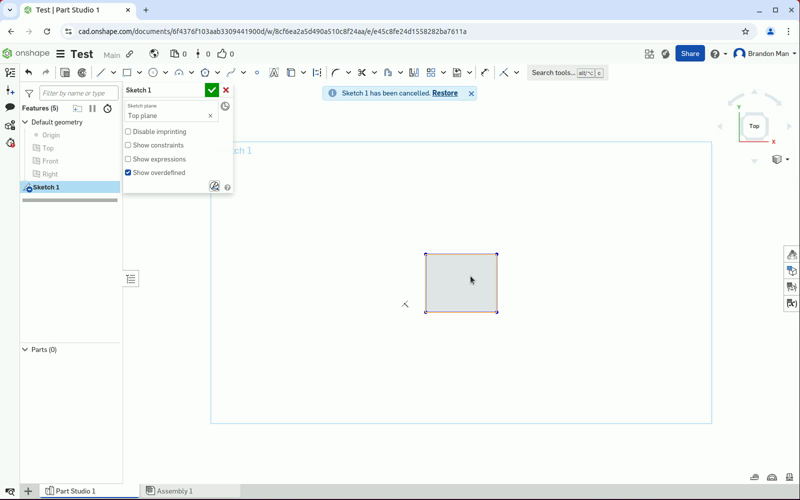
click(470, 275)
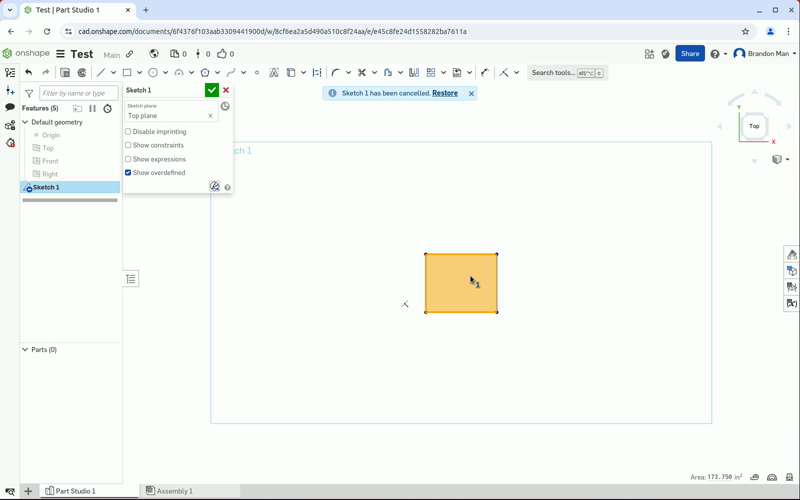
mouse_move(73, 352)
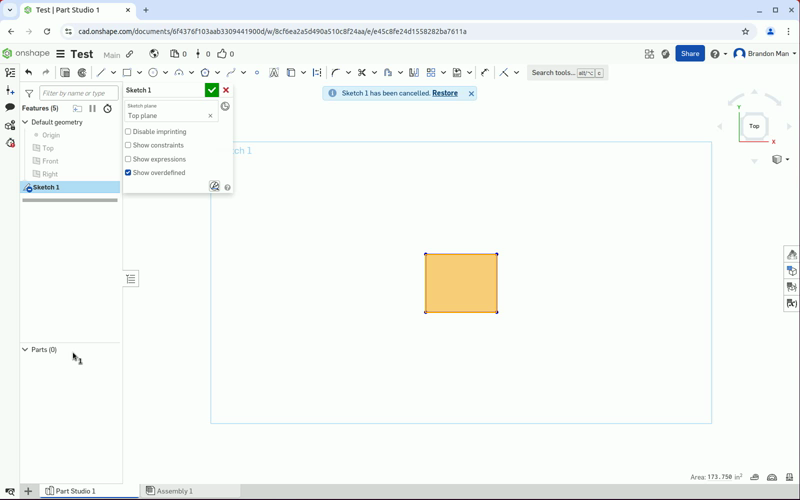
key(shift+y)
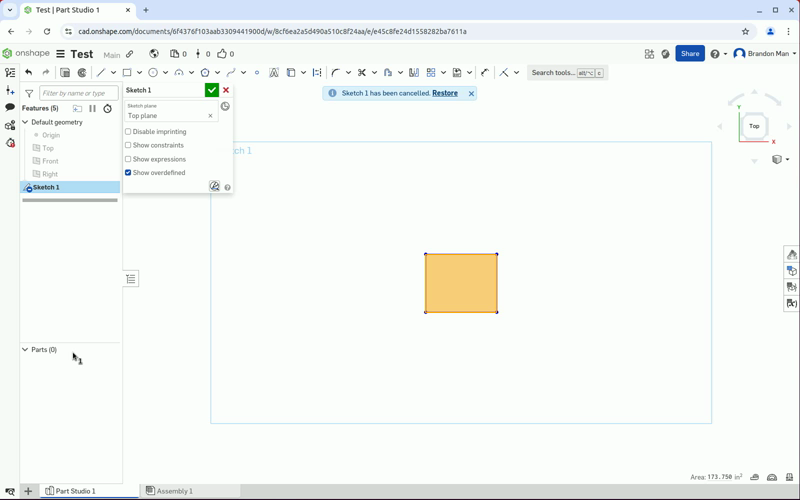
key(shift+e)
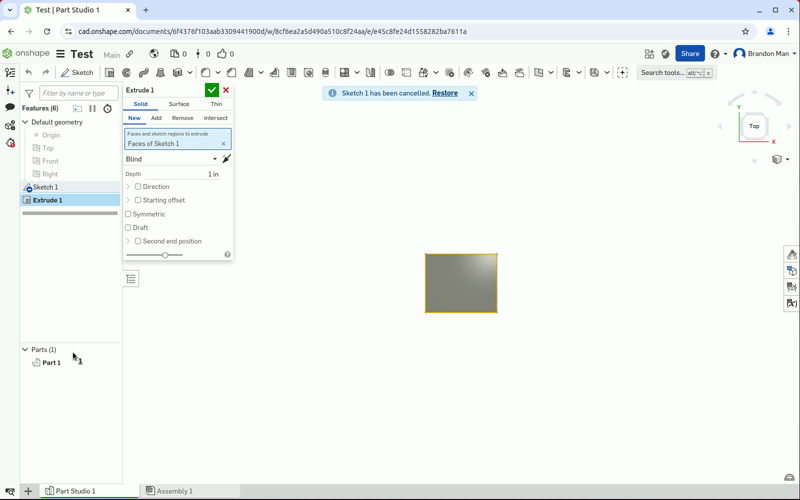
mouse_move(143, 106)
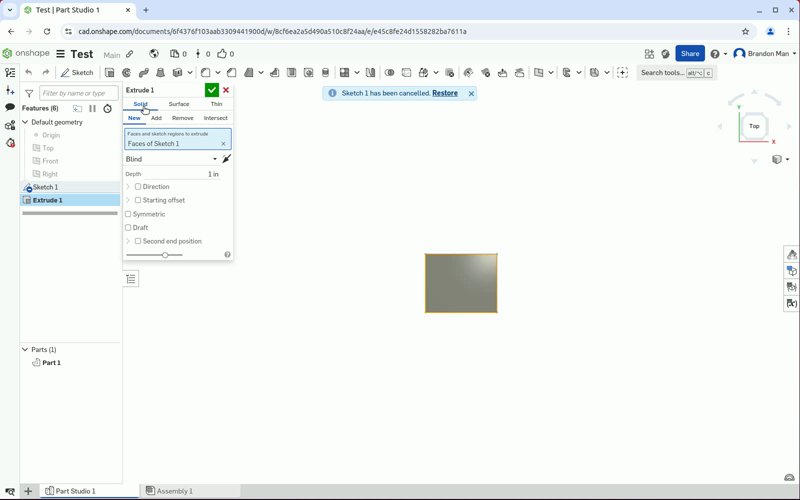
click(143, 106)
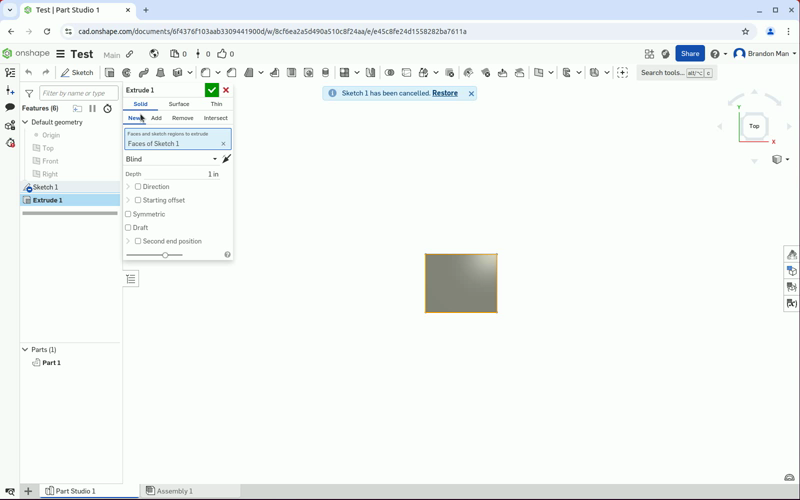
mouse_move(137, 120)
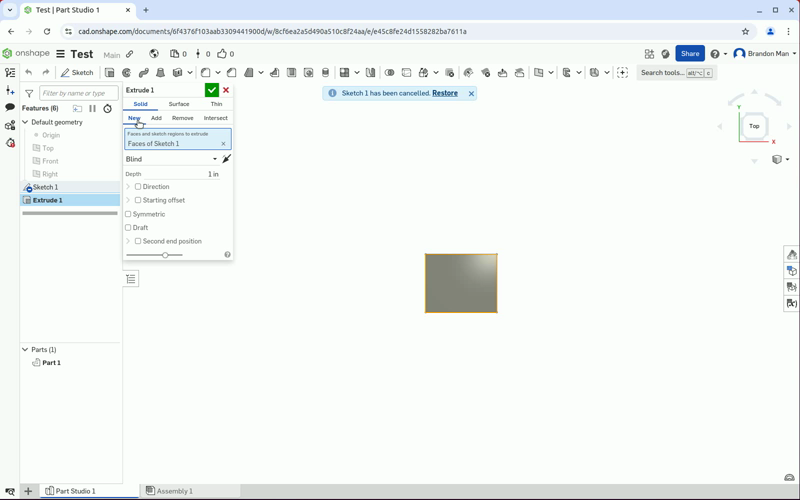
click(137, 120)
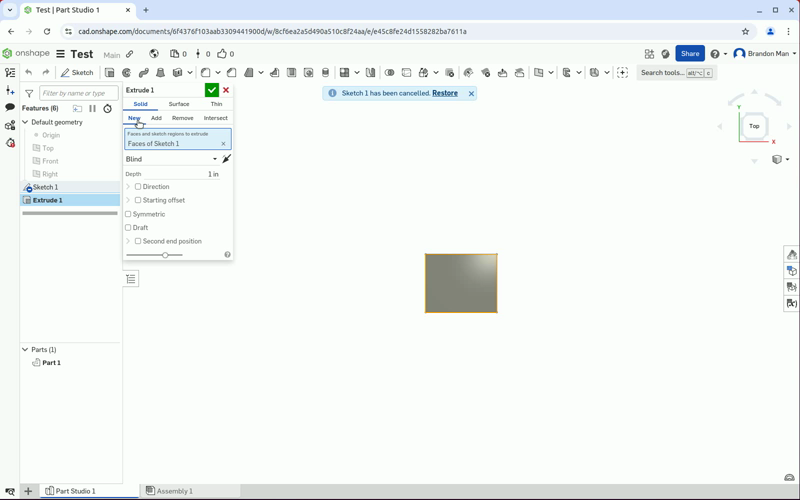
key(tab, 4)
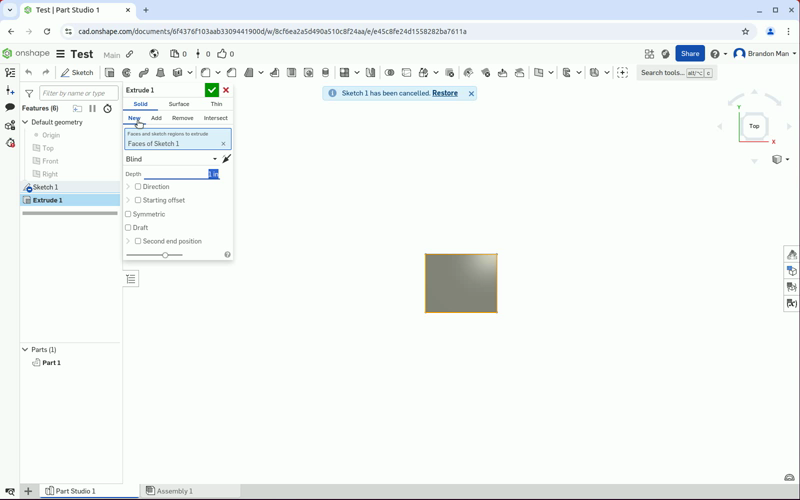
text(23.108)
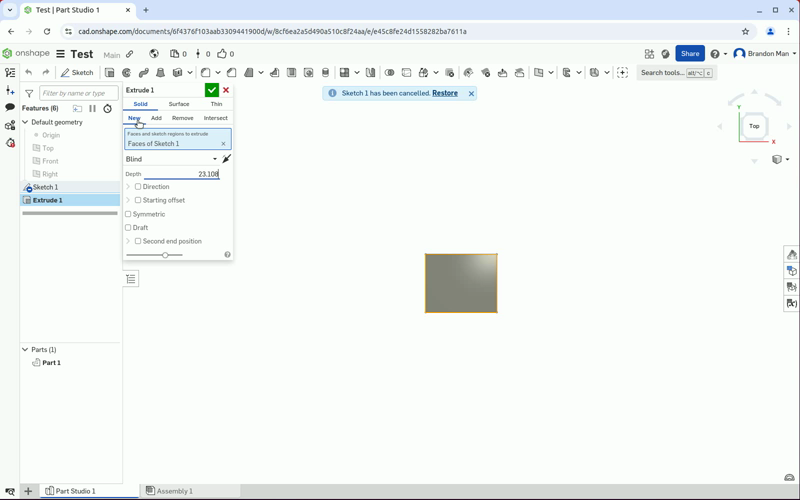
key(enter)
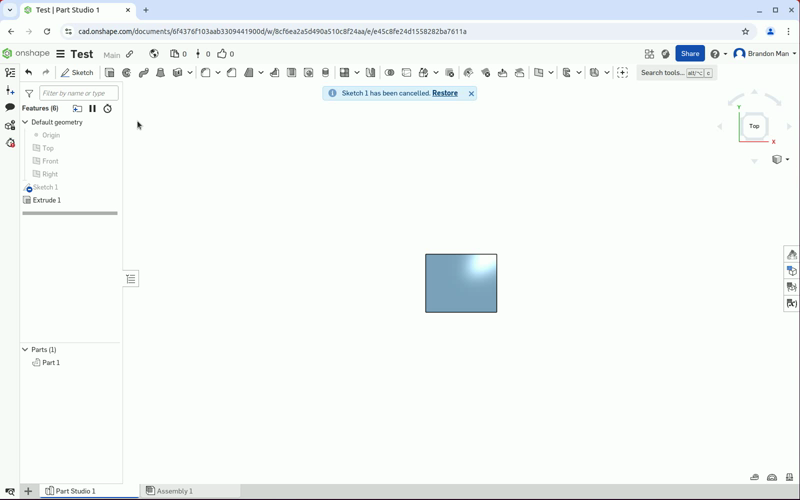
key(shift+h)
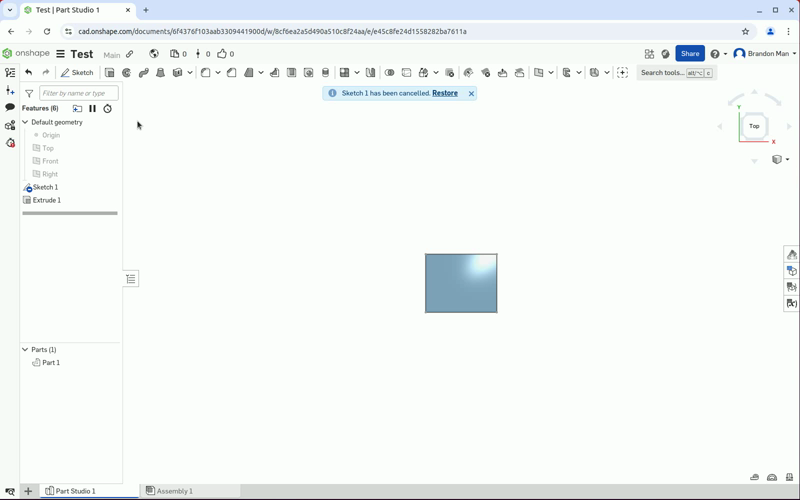
key(shift+h)
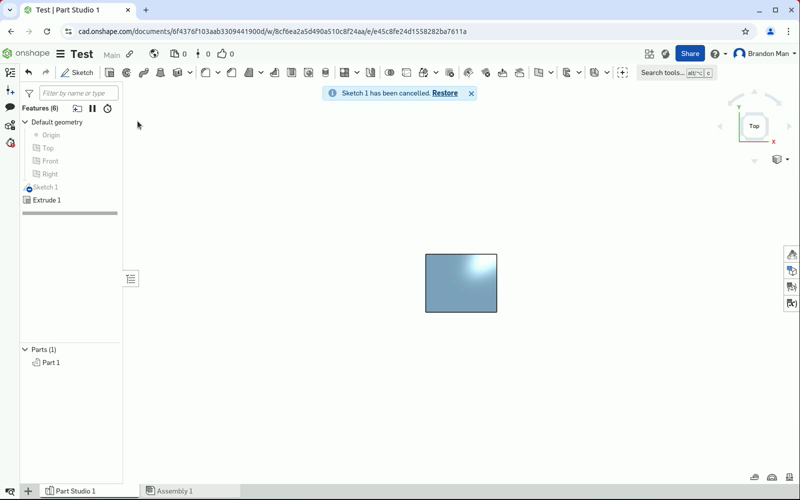
mouse_move(73, 189)
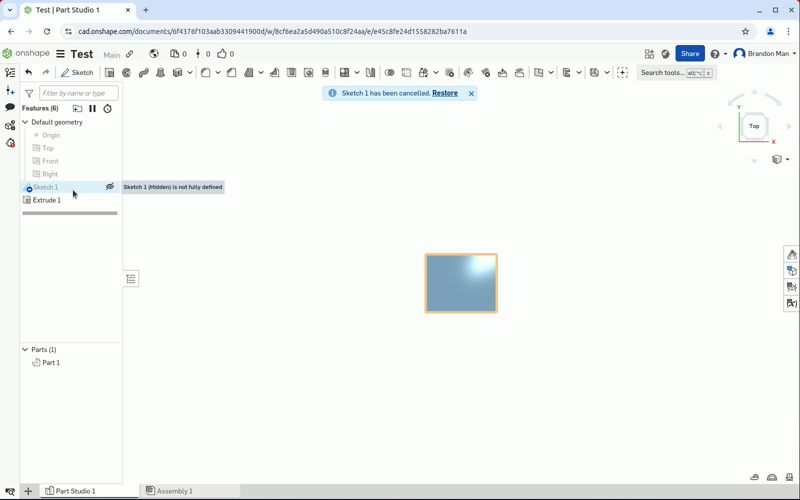
click(73, 189)
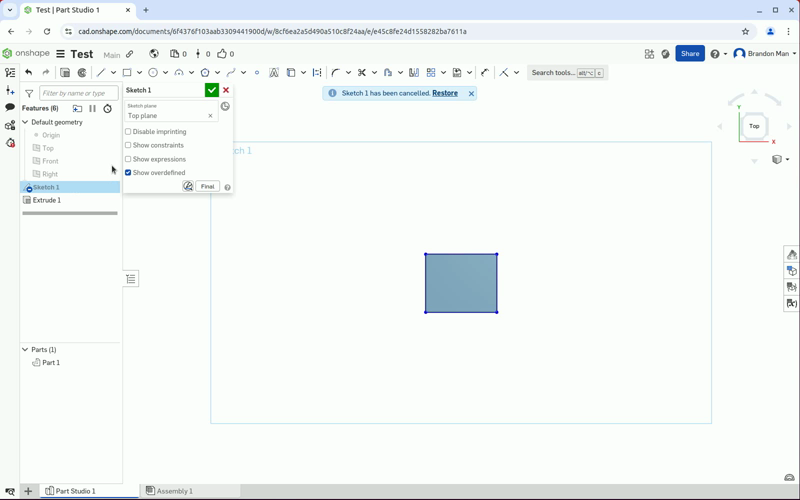
mouse_move(229, 92)
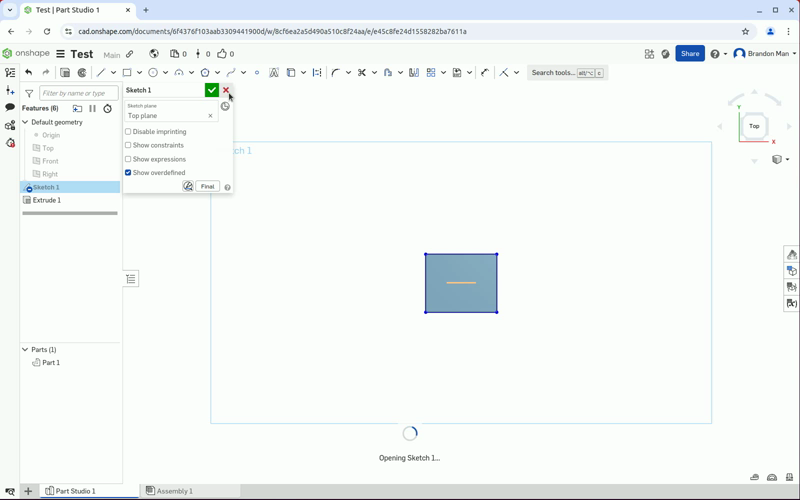
click(229, 92)
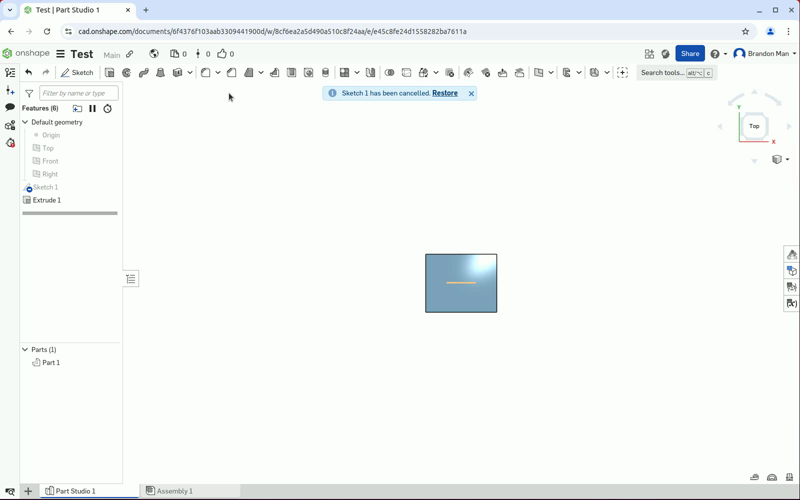
mouse_move(73, 352)
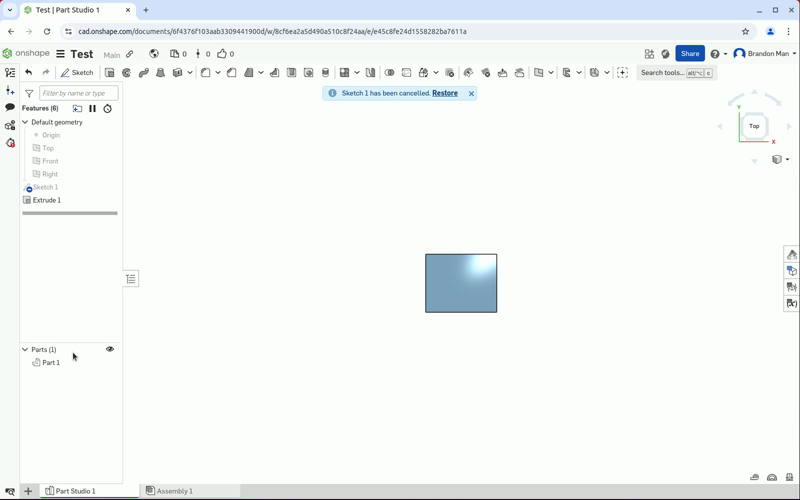
key(y)
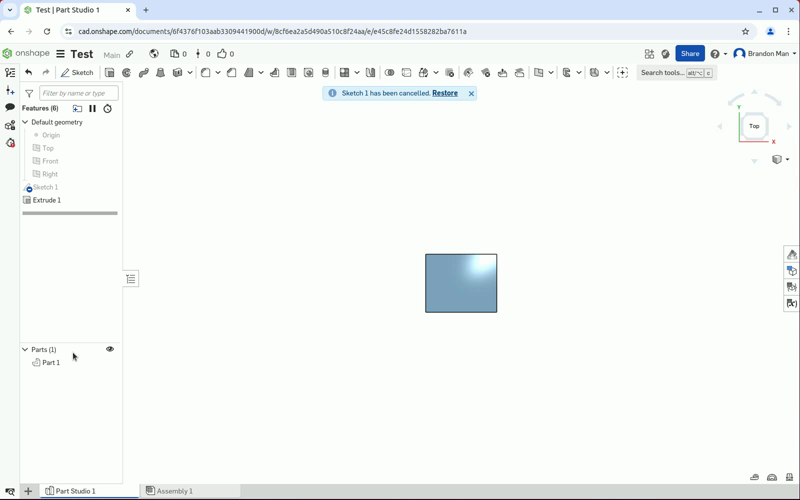
key(shift+p)
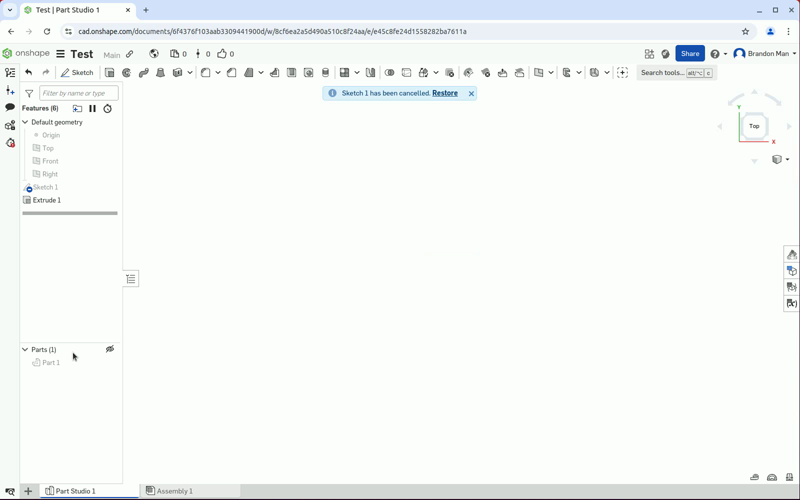
key(space)
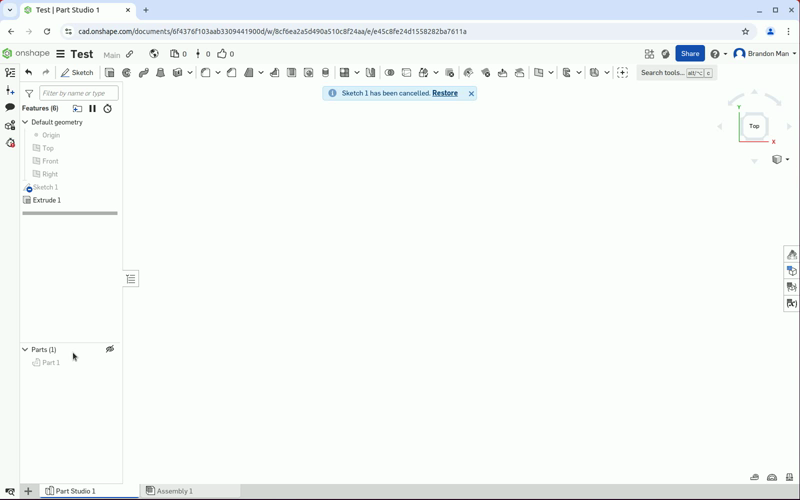
key_down(shift)
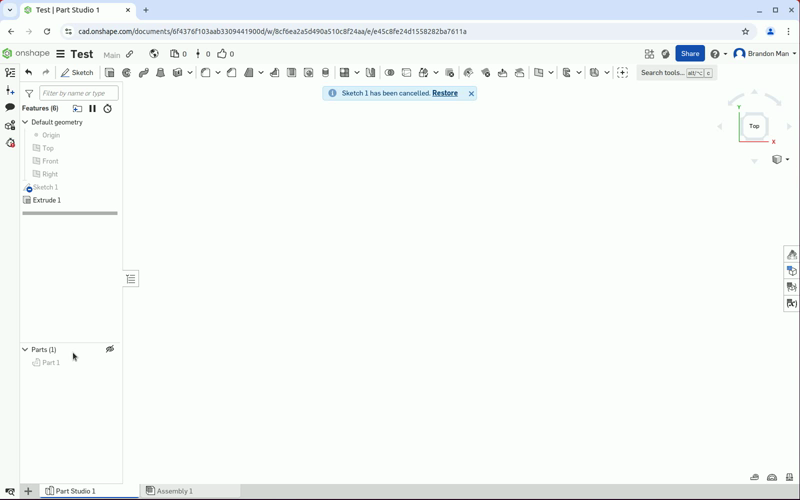
key(up)
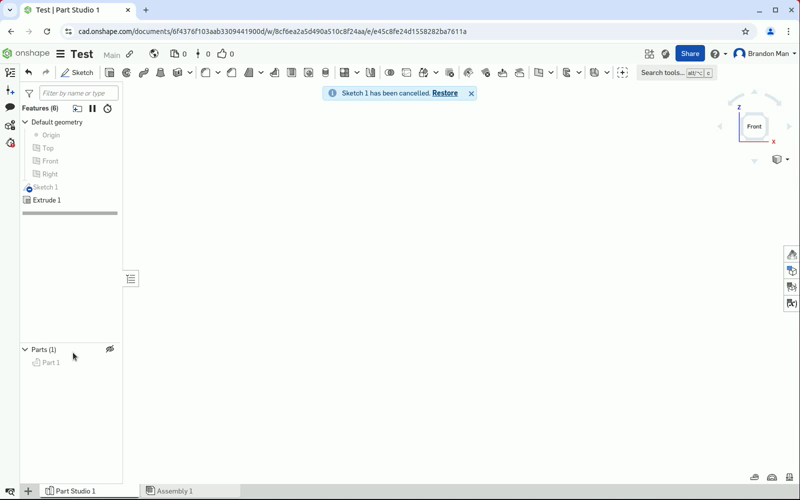
key_up(shift)
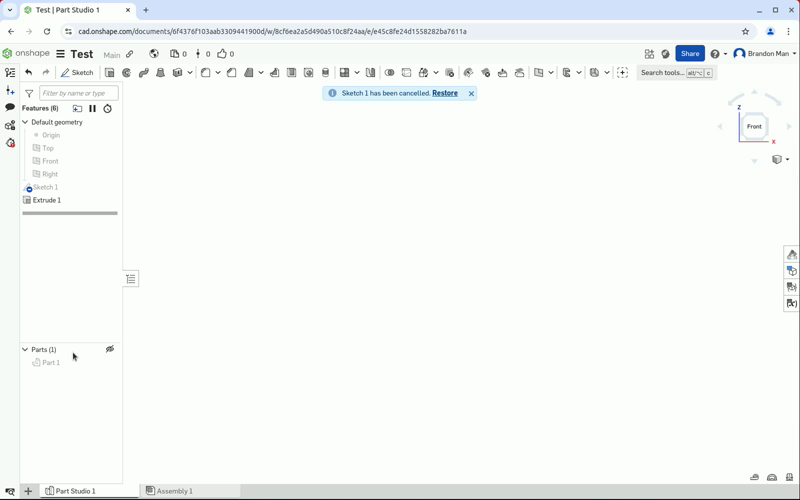
mouse_move(73, 352)
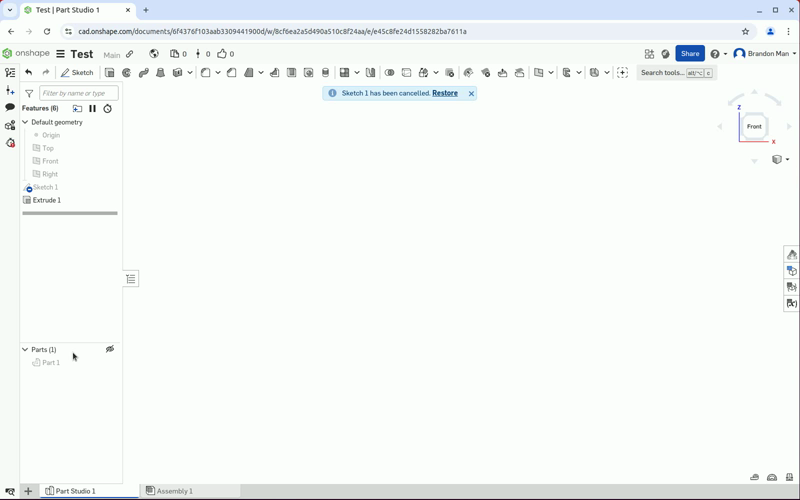
key(shift+y)
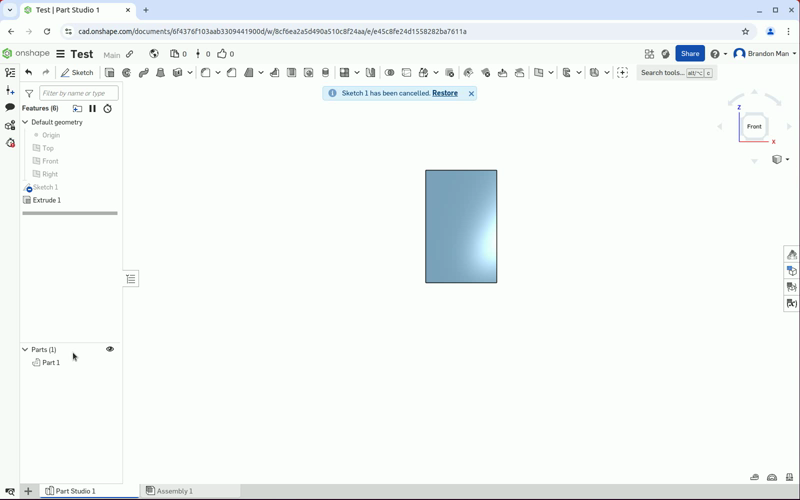
mouse_move(541, 75)
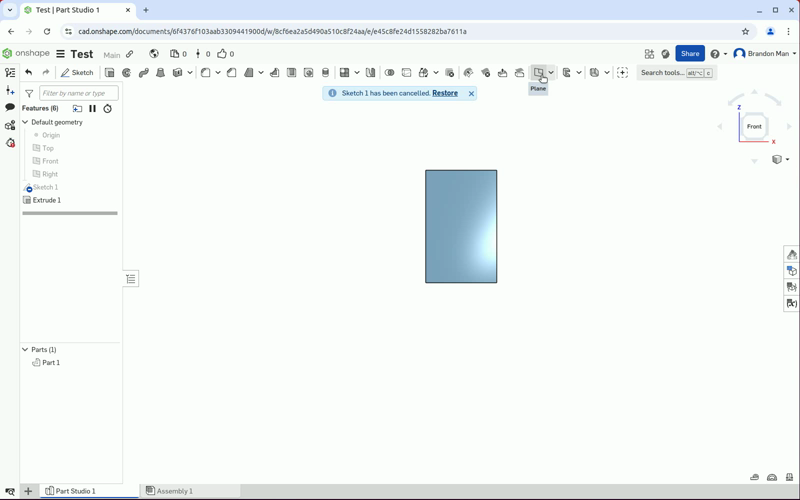
click(541, 75)
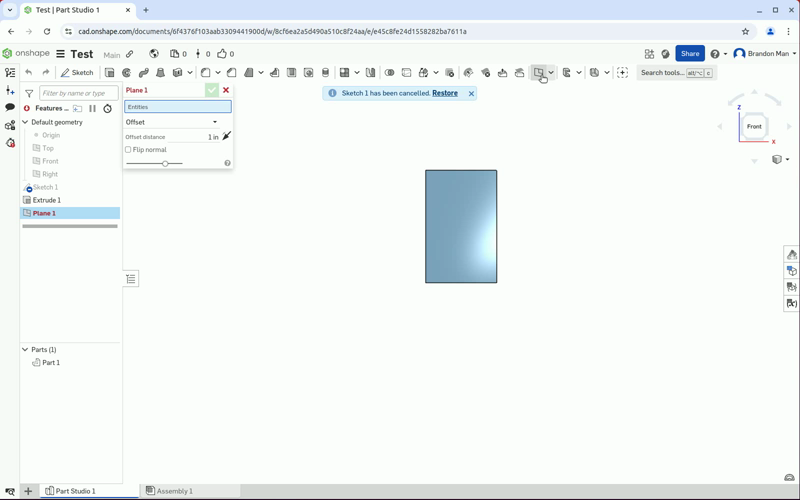
mouse_move(73, 163)
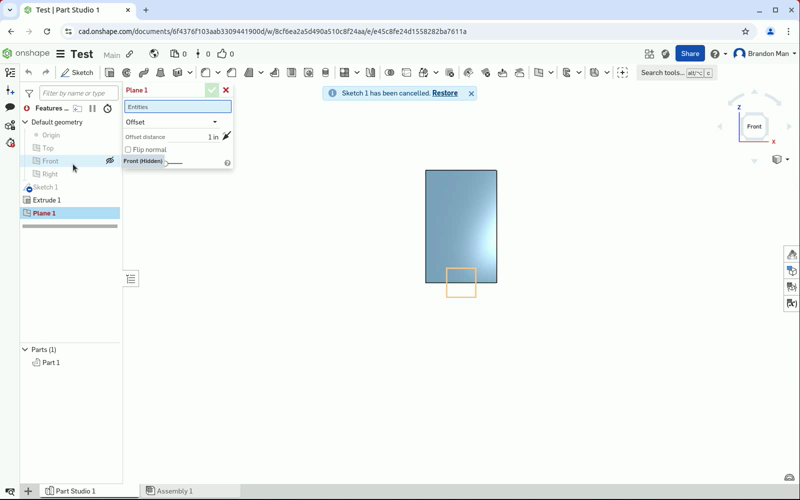
click(73, 163)
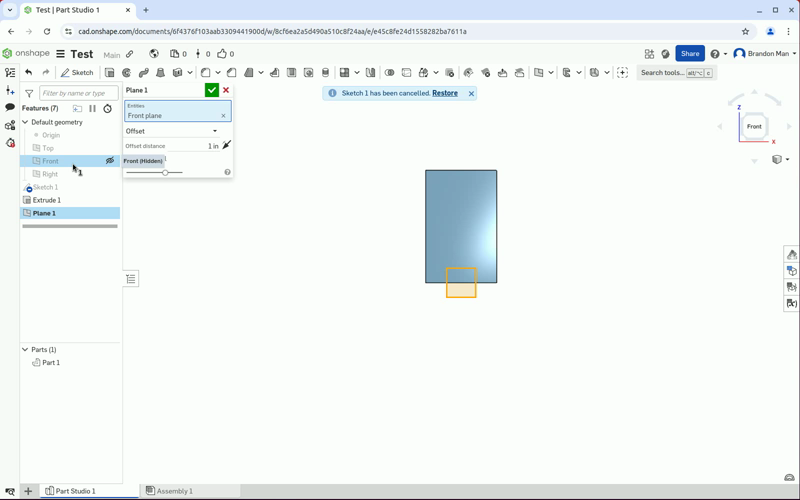
key(tab, 2)
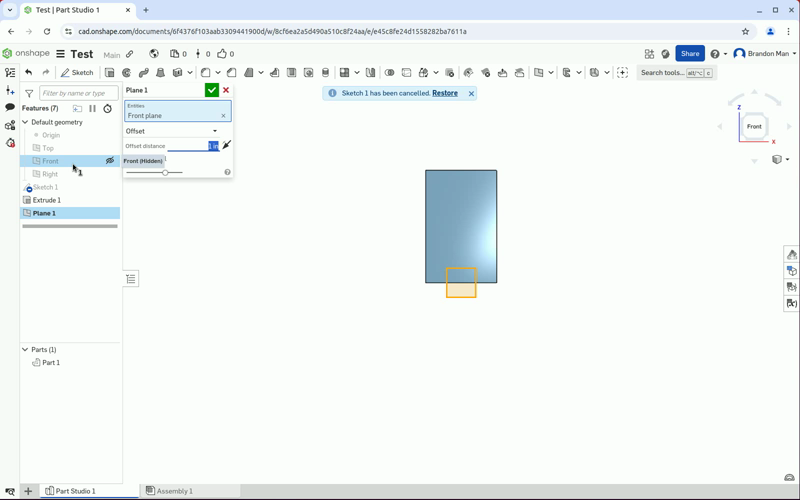
text(6.008)
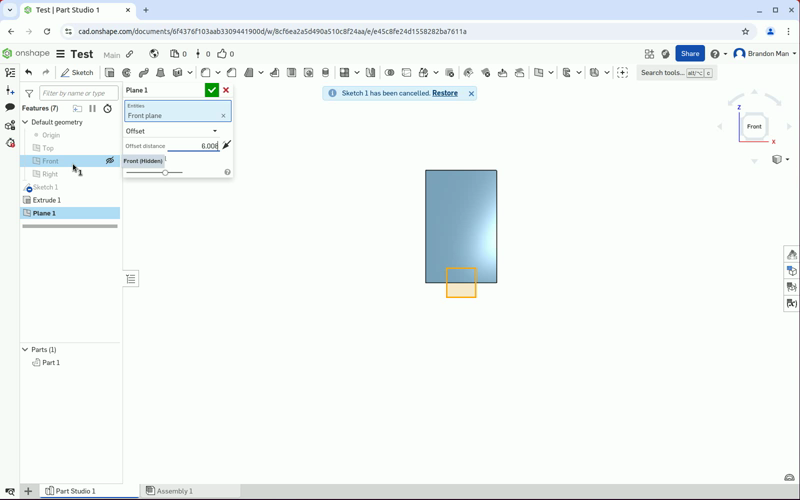
key(enter, 2)
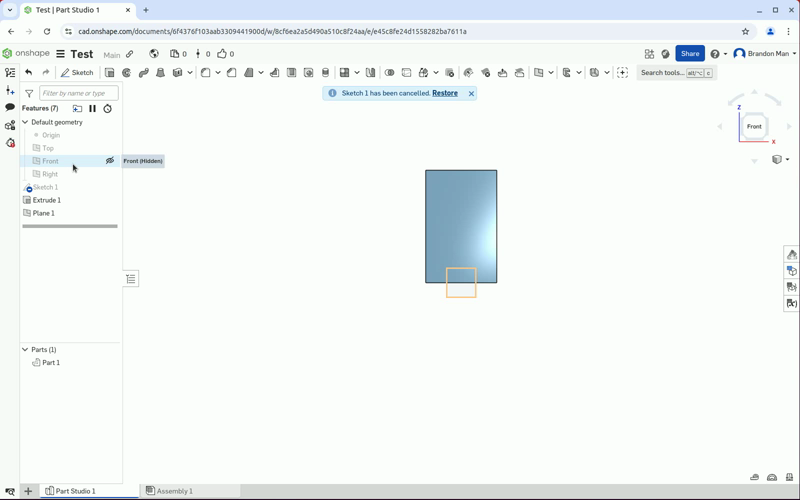
key(shift+s)
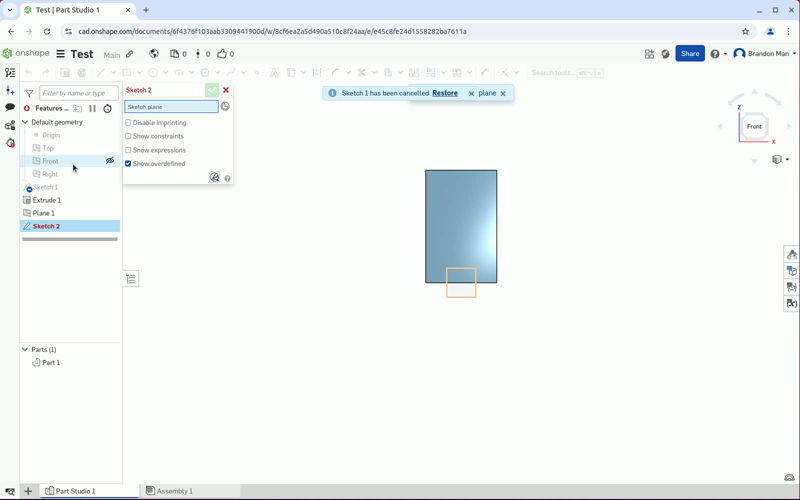
mouse_move(73, 215)
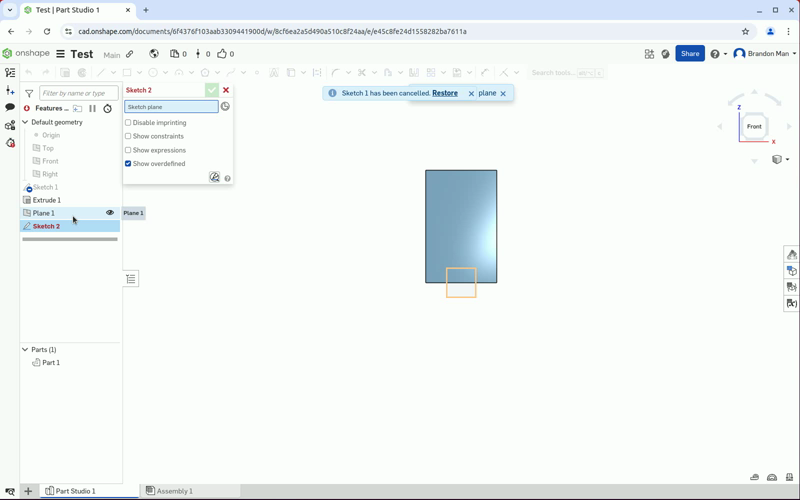
click(73, 215)
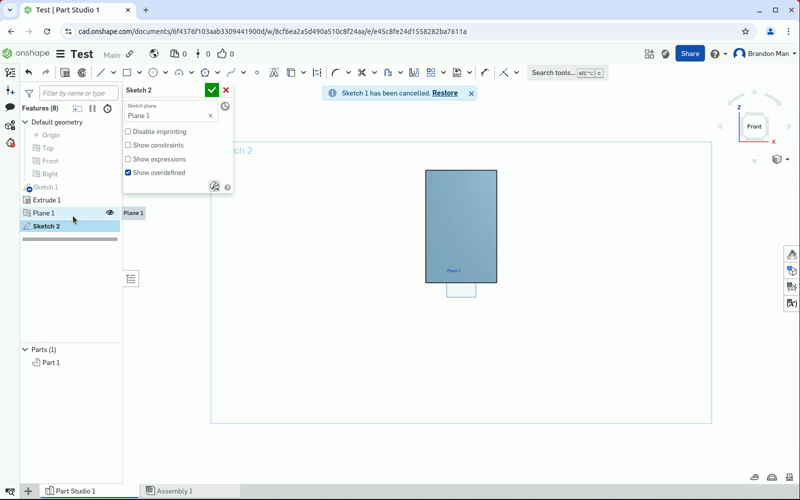
mouse_move(73, 352)
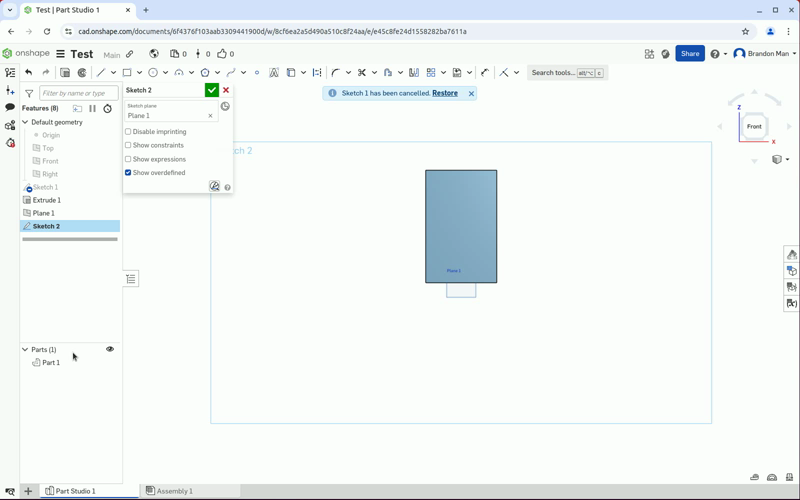
key(y)
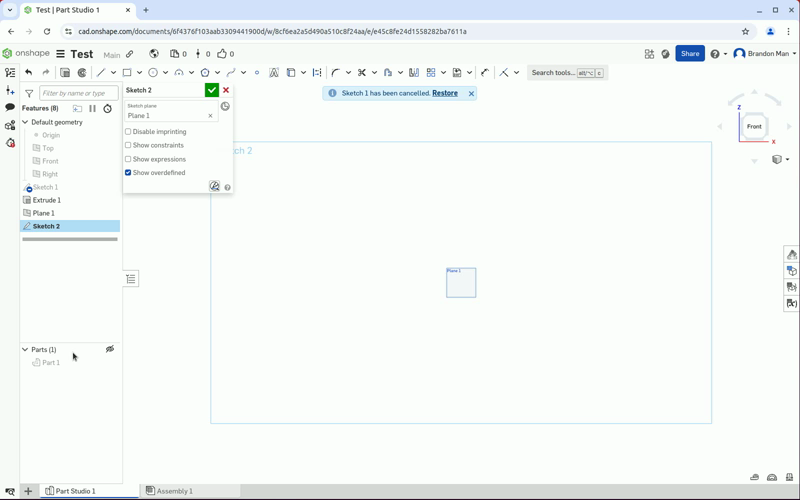
key(c)
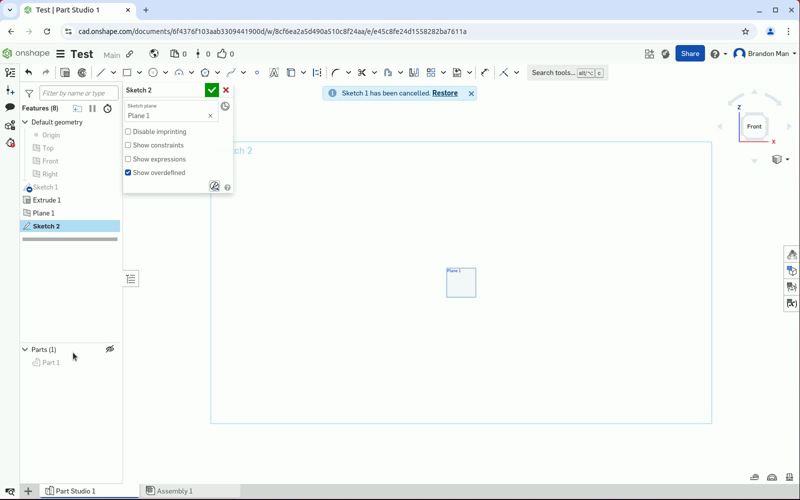
key_down(shift)
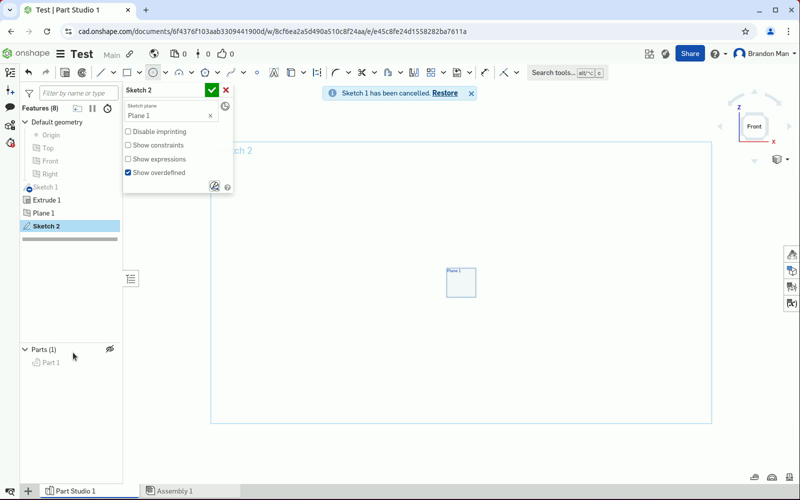
mouse_move(461, 250)
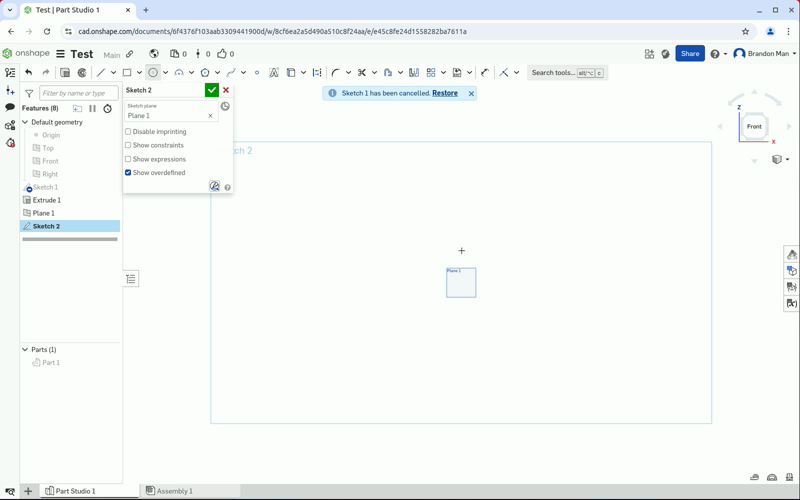
click(461, 250)
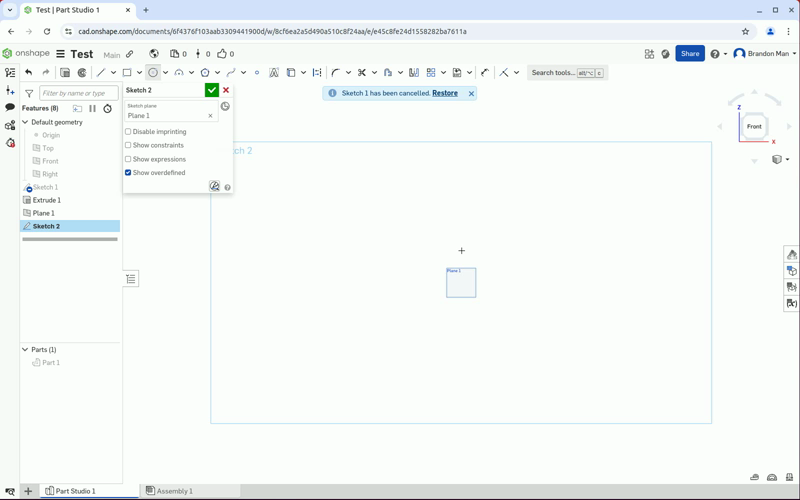
key_up(shift)
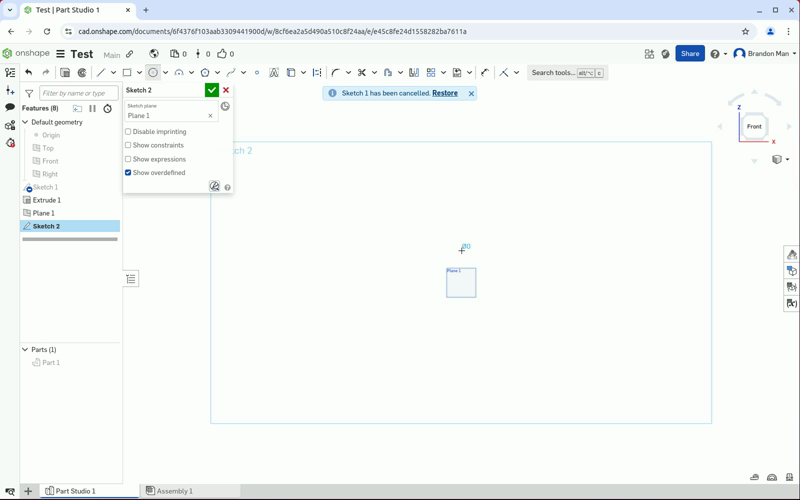
mouse_move(470, 250)
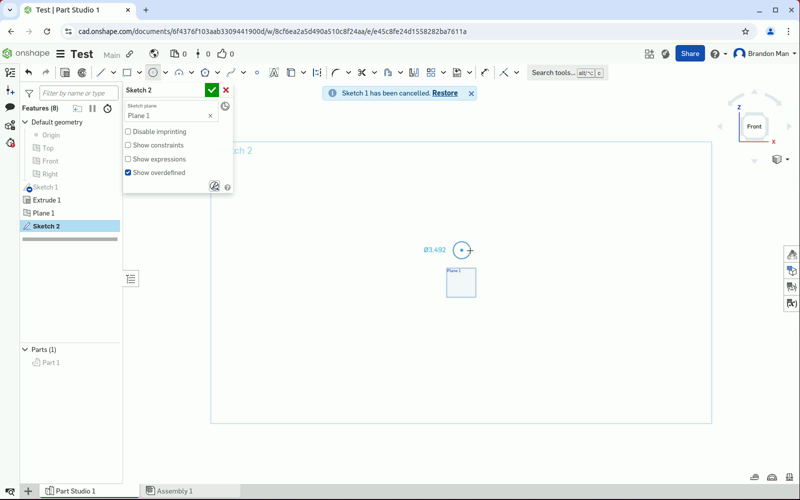
click(470, 250)
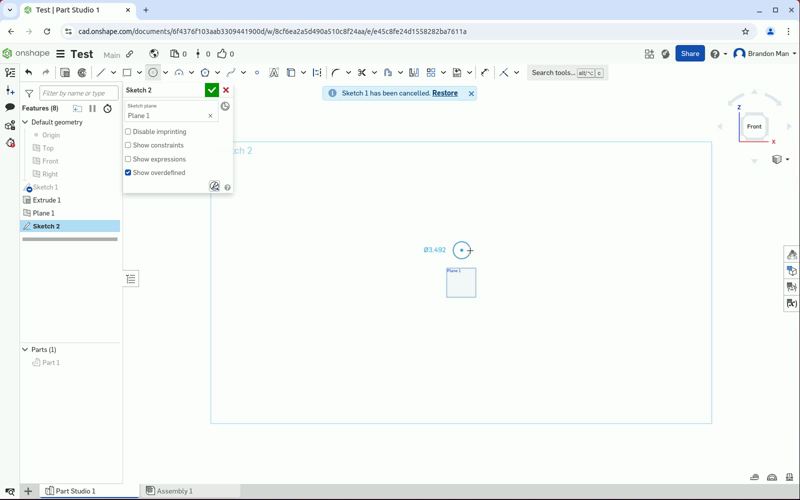
key(esc)
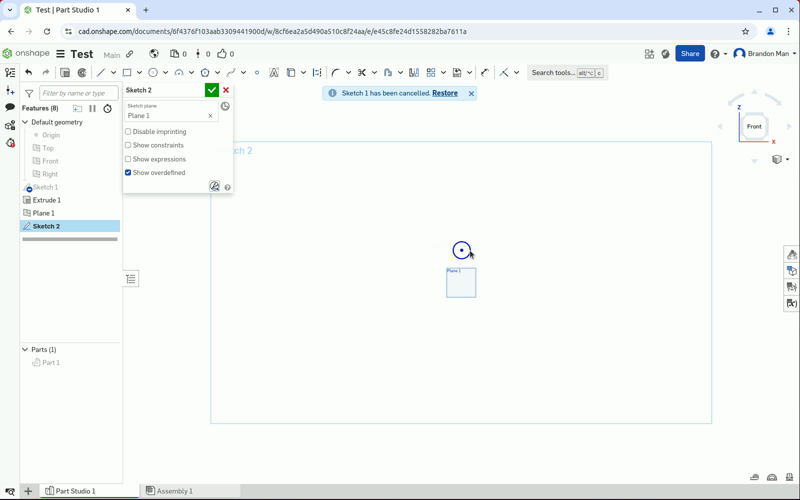
mouse_move(469, 252)
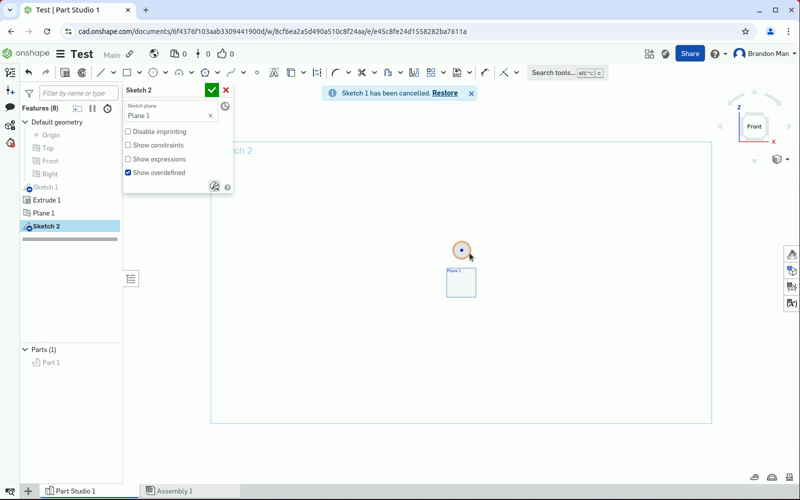
scroll(6)
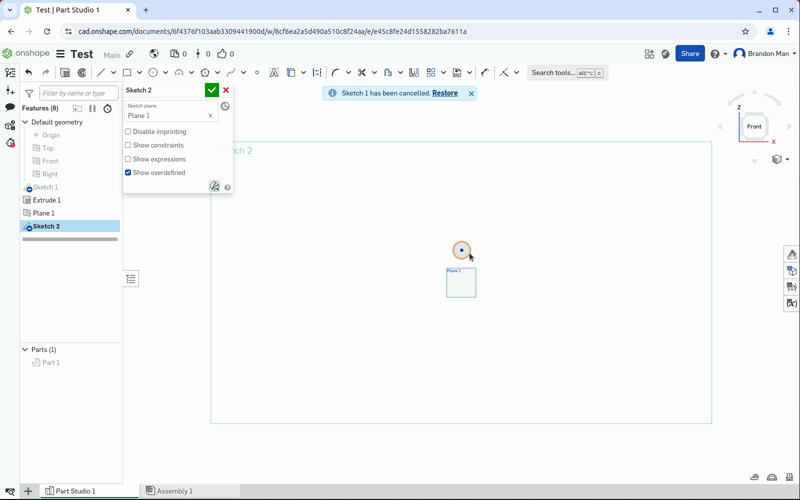
scroll(6)
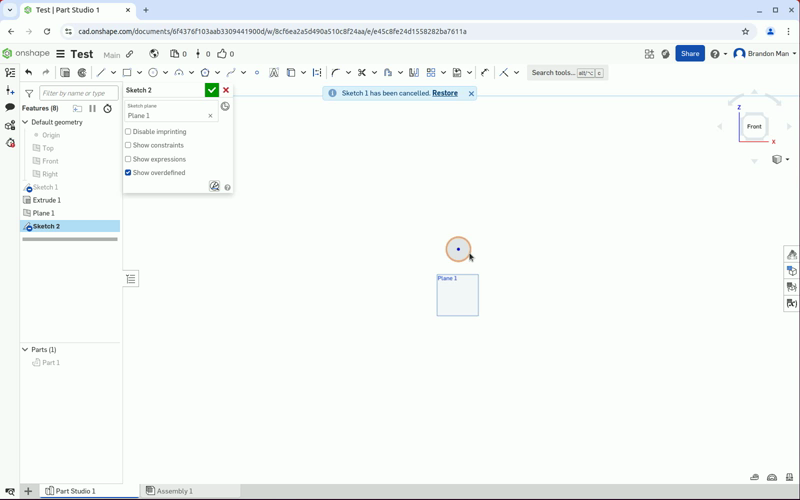
scroll(6)
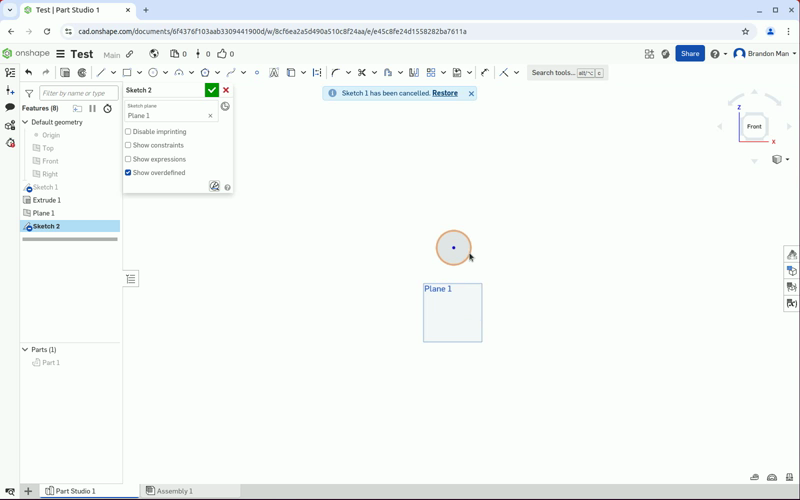
scroll(6)
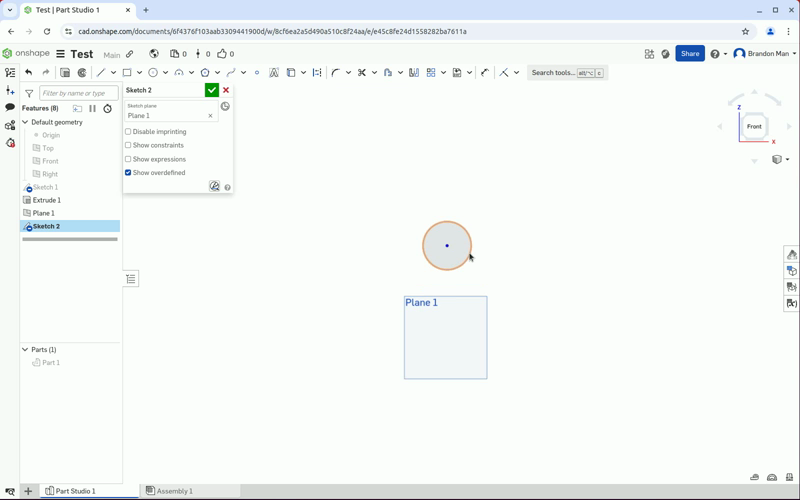
scroll(6)
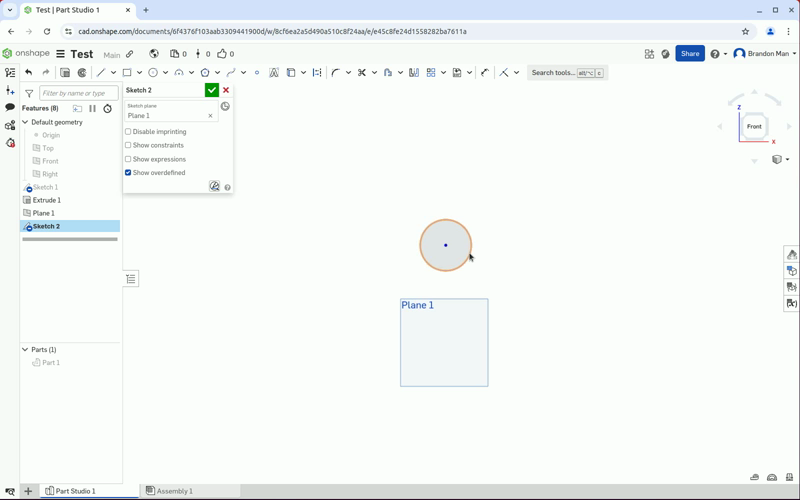
scroll(6)
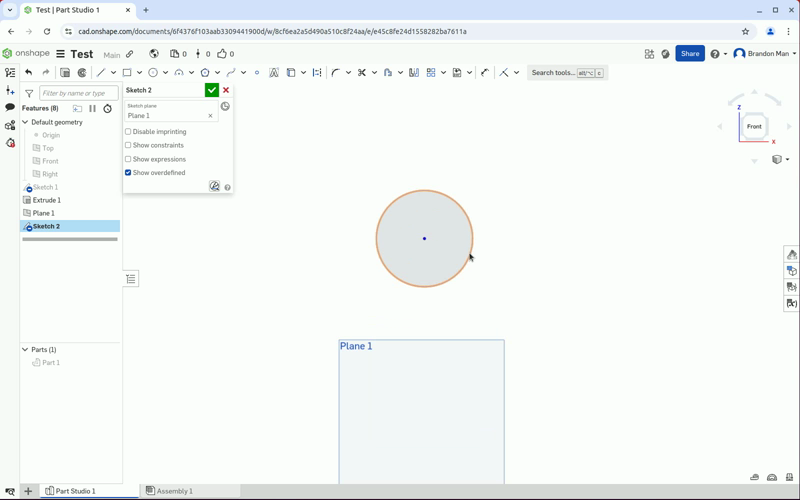
scroll(6)
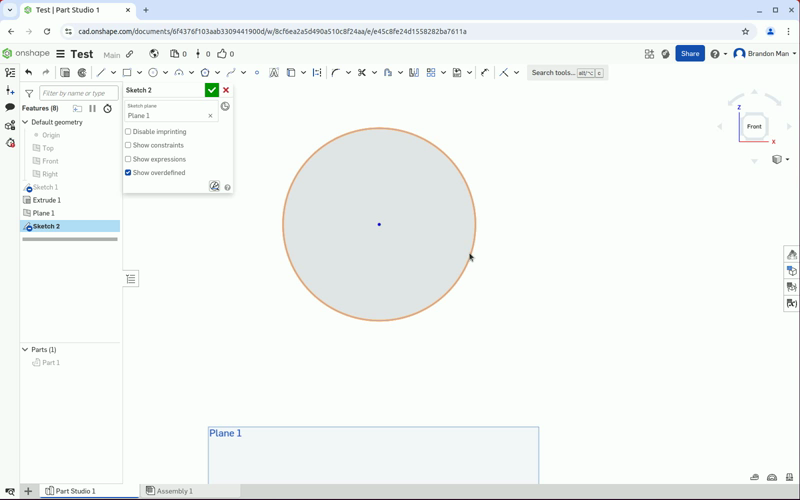
click(469, 252)
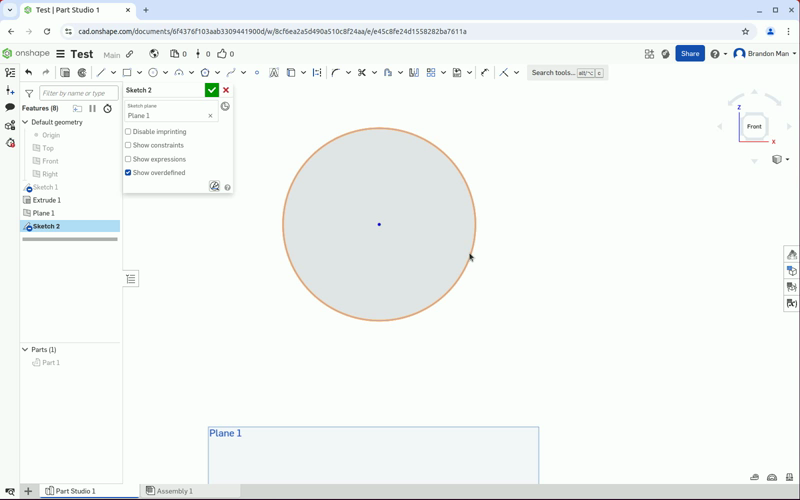
scroll(-6)
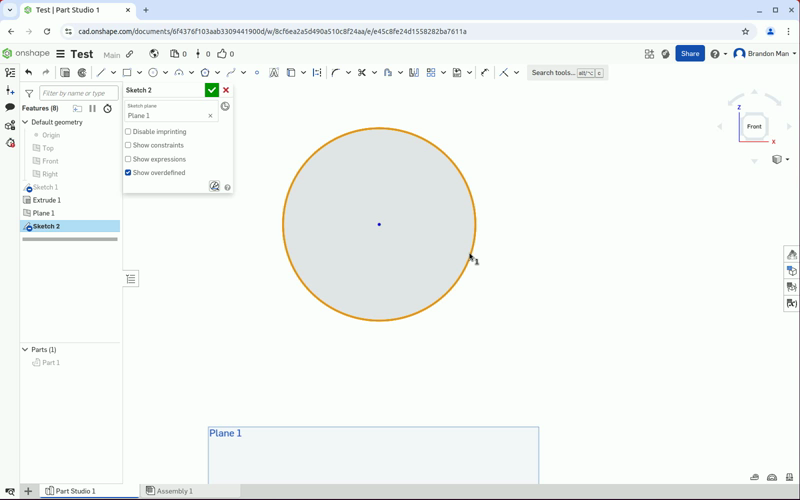
scroll(-6)
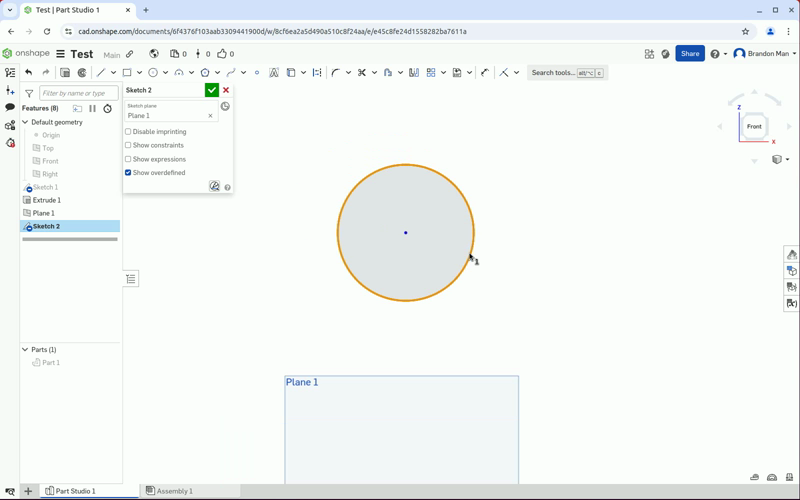
scroll(-6)
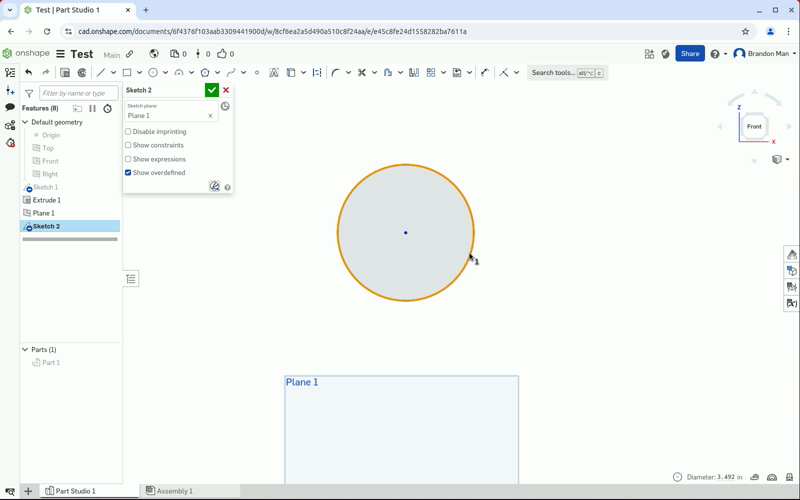
scroll(-6)
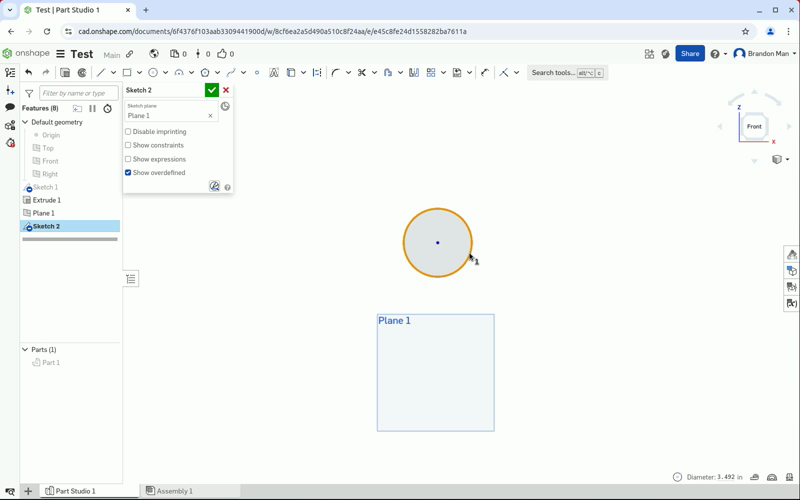
scroll(-6)
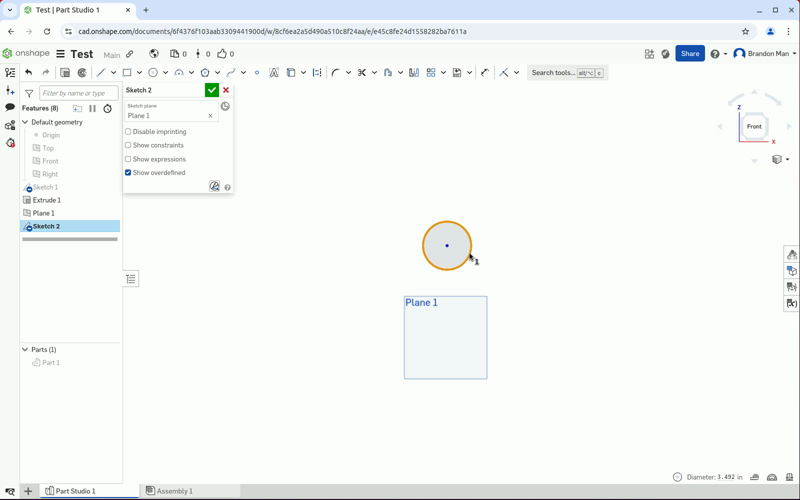
scroll(-6)
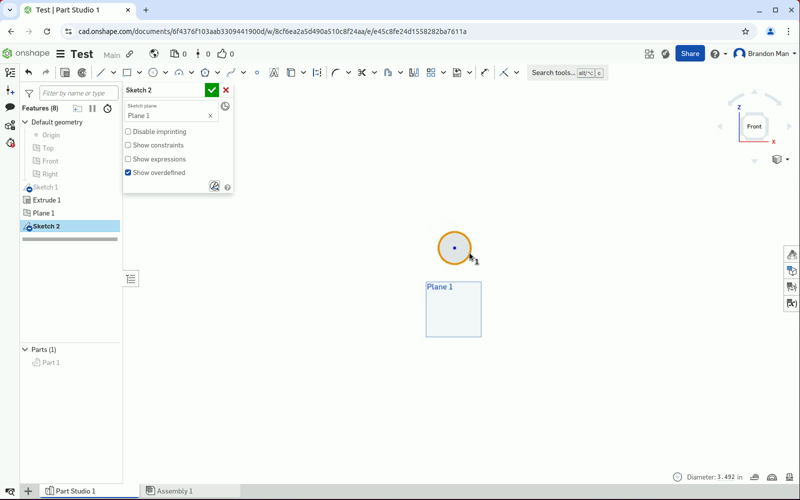
scroll(-6)
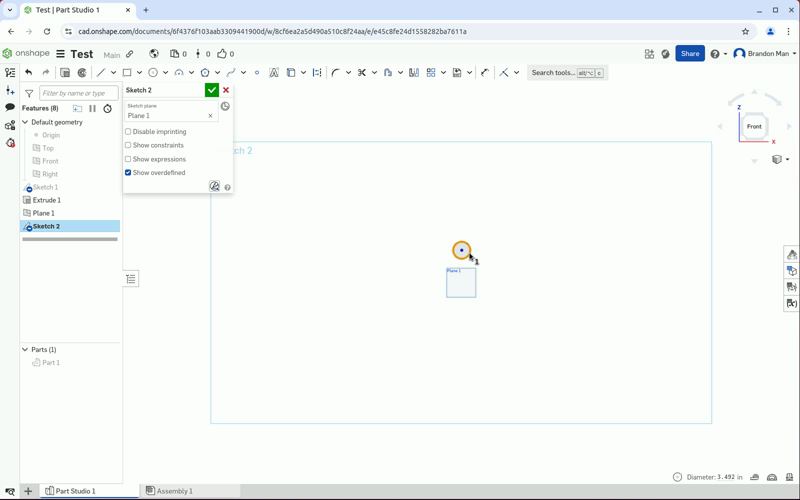
mouse_move(73, 352)
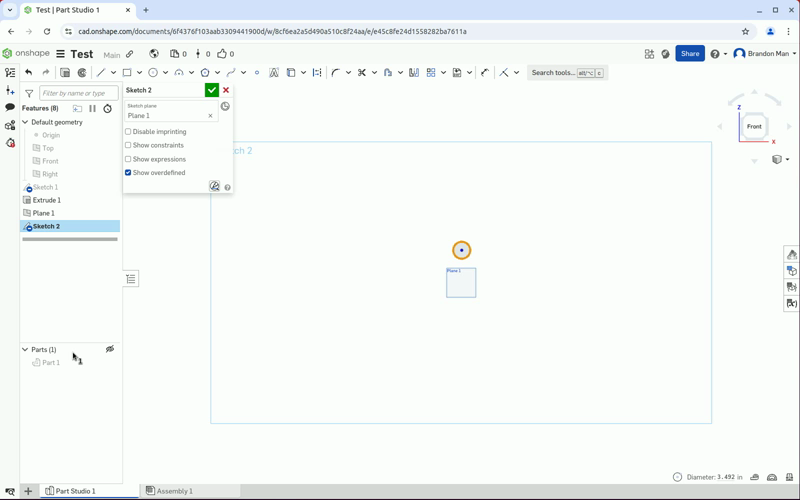
key(shift+y)
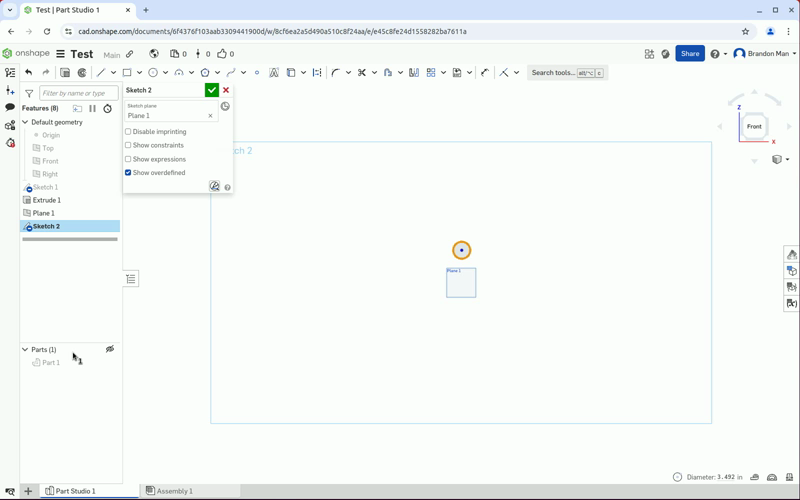
key(shift+e)
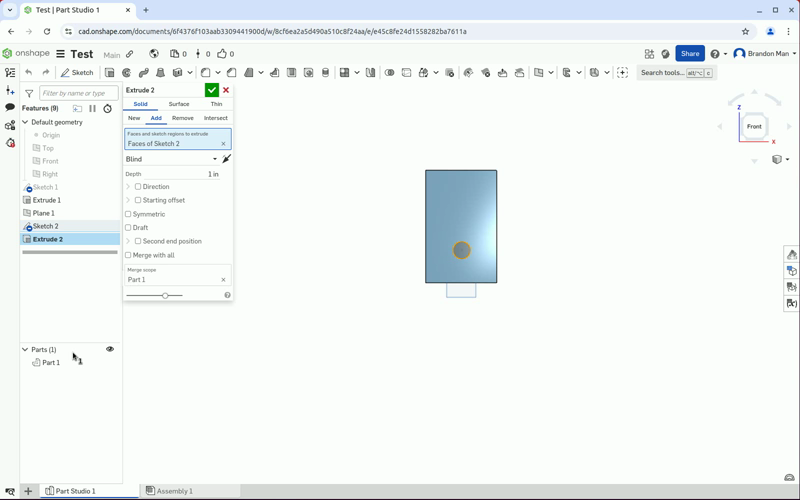
mouse_move(143, 106)
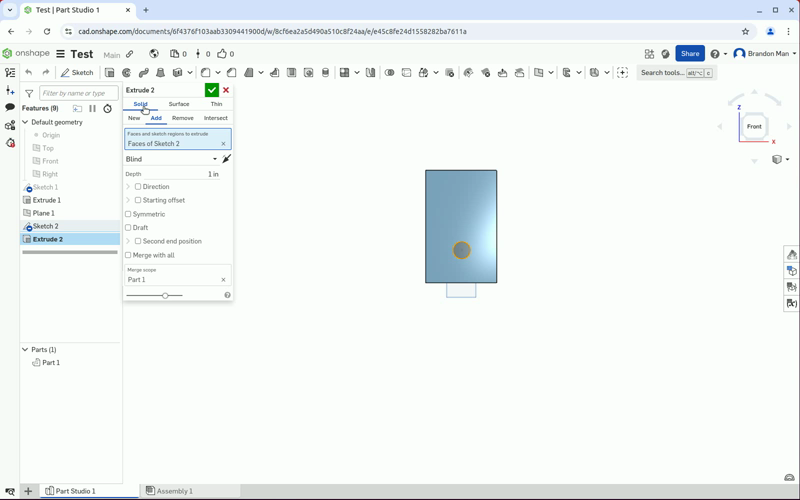
click(143, 106)
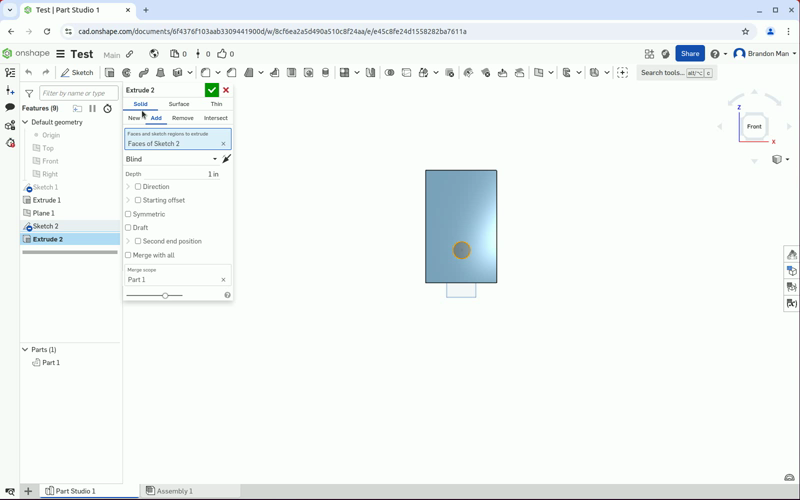
mouse_move(137, 120)
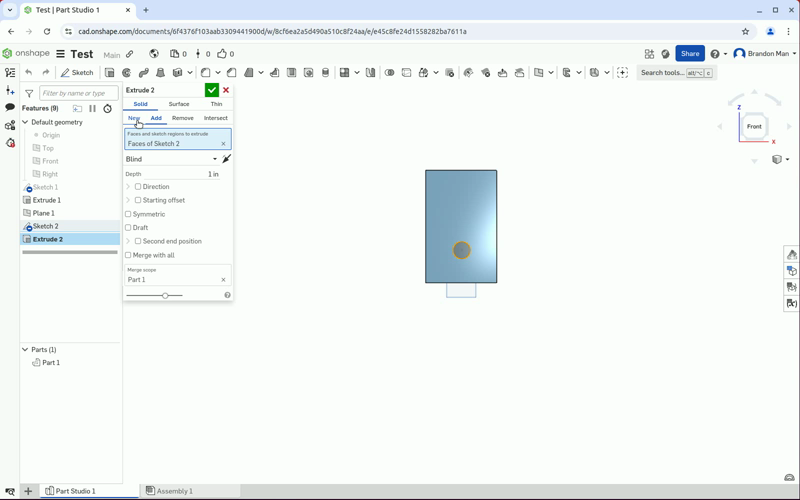
click(137, 120)
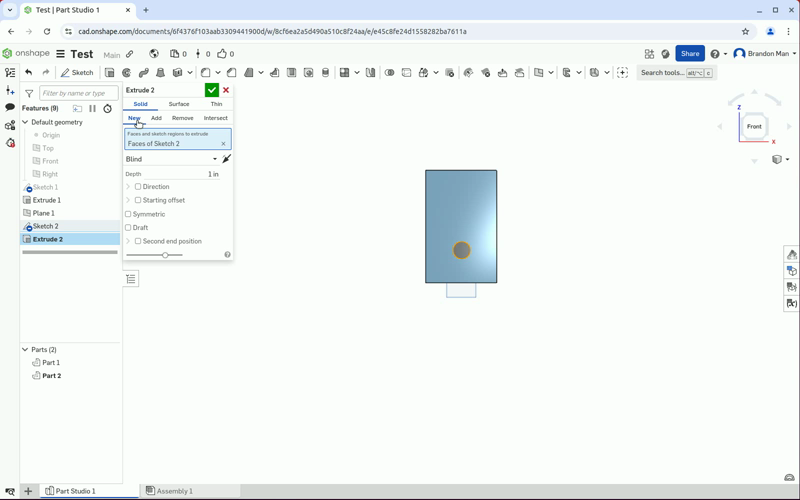
key(tab, 4)
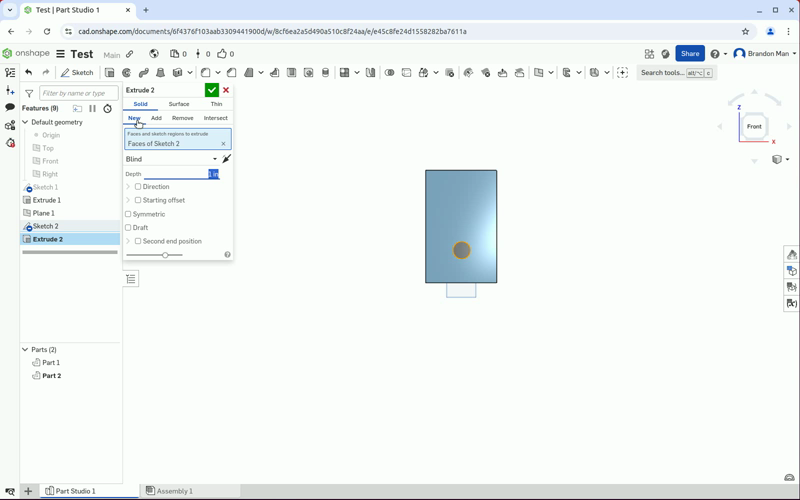
text(3.611)
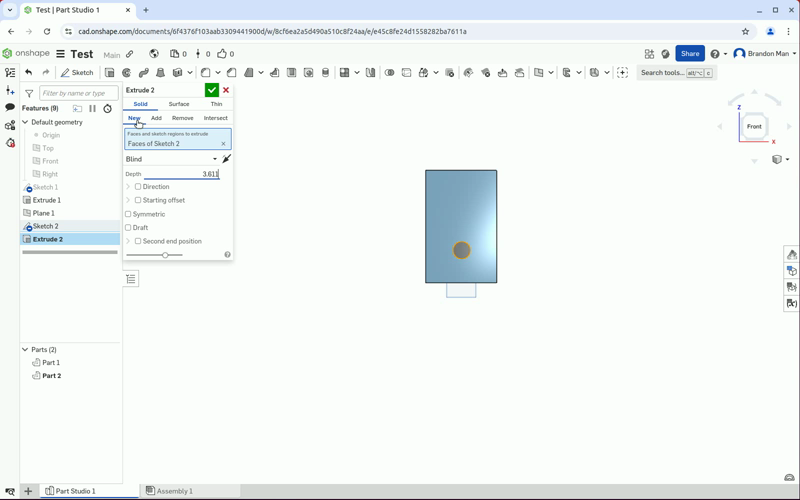
key(enter)
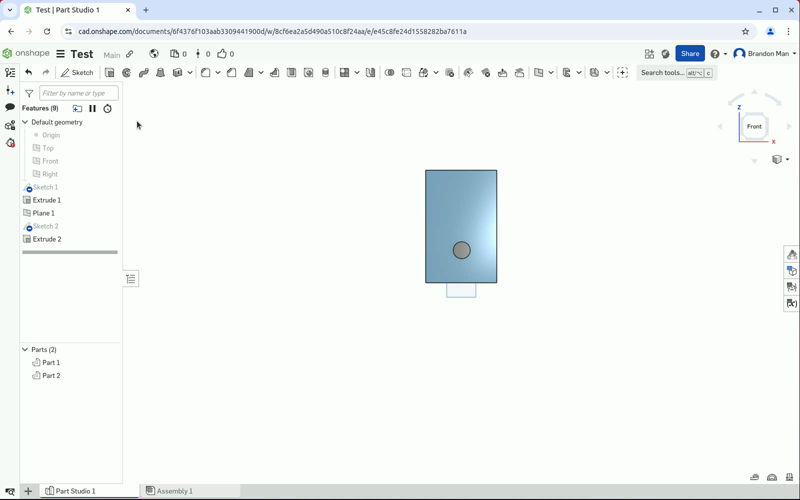
key(shift+h)
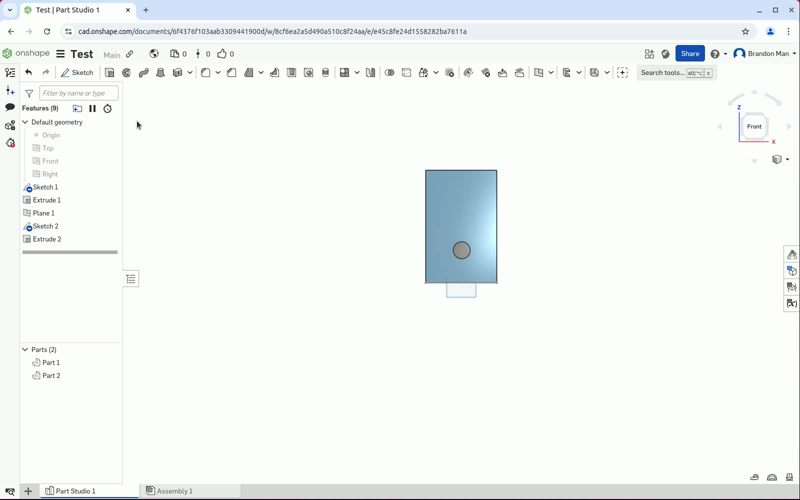
key(shift+h)
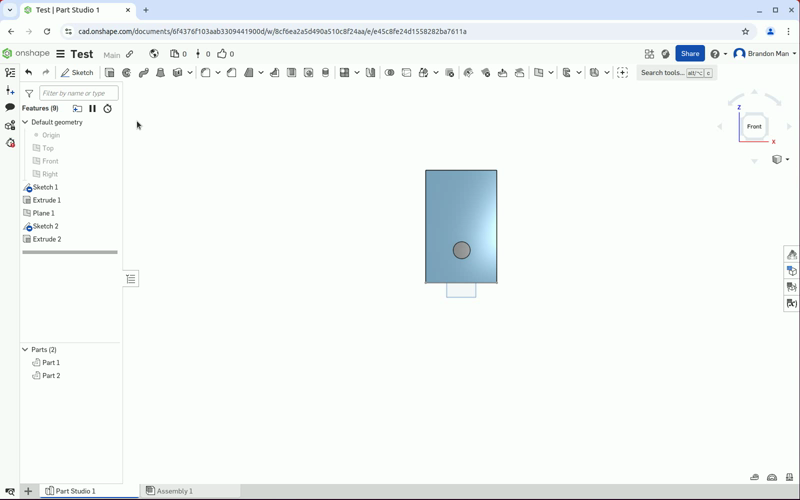
key(shift+7)
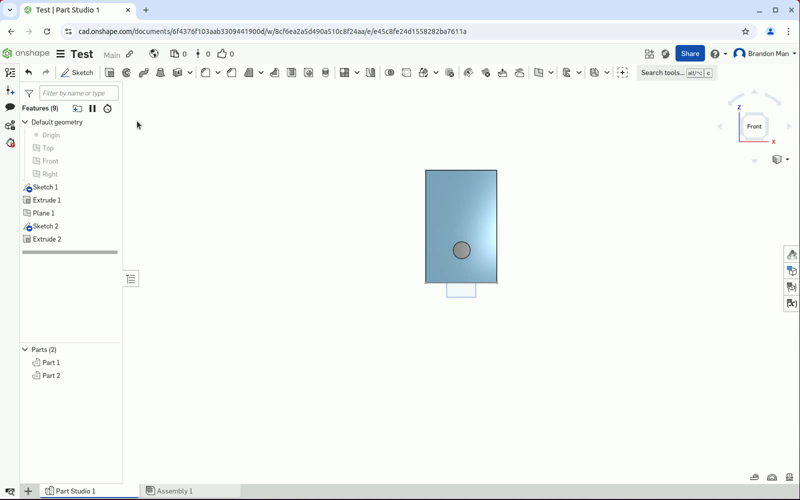
key(left, 2)
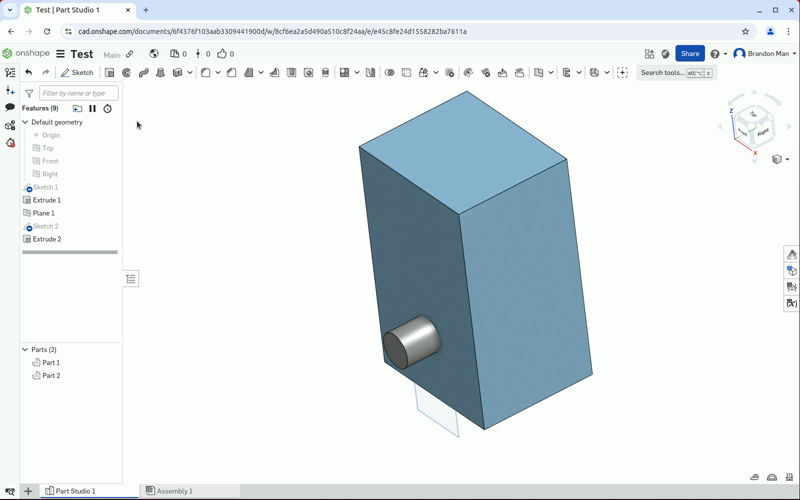
key(down, 2)
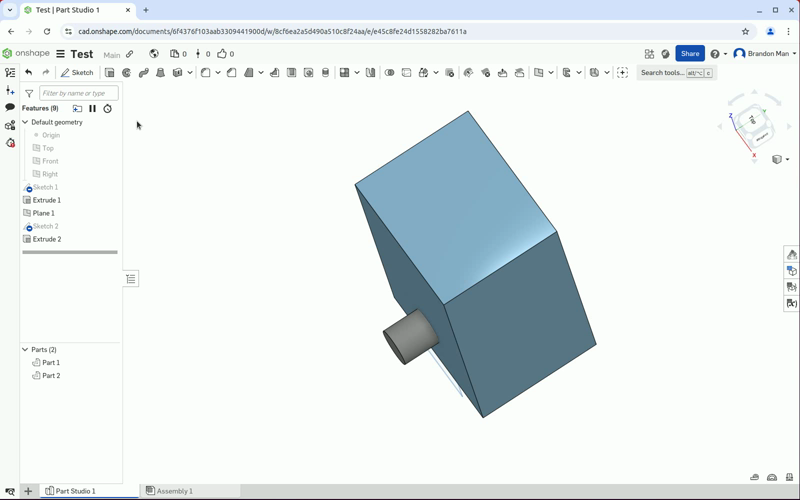
key(up, 2)
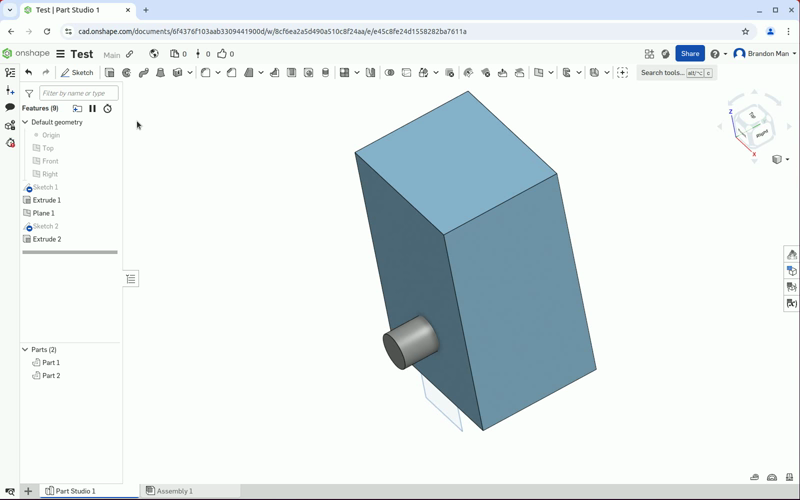
key(right, 2)
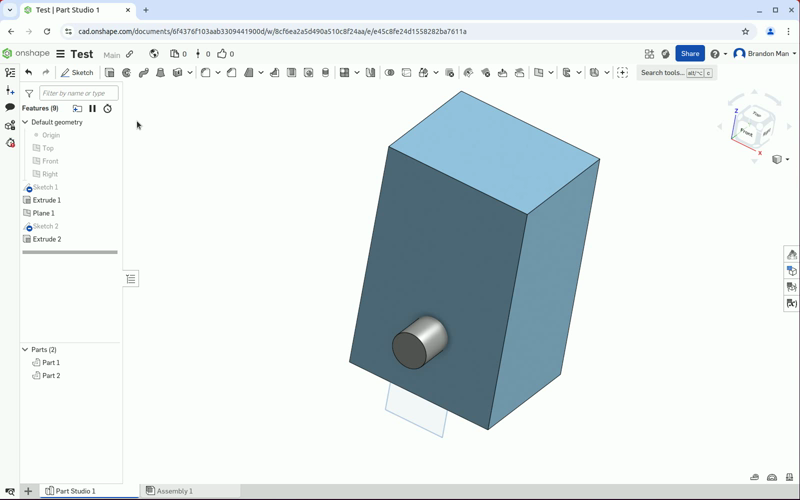
mouse_move(73, 189)
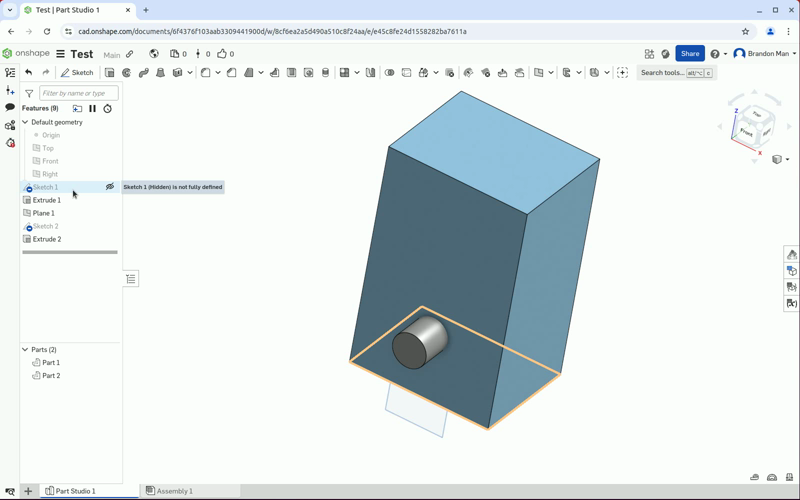
click(73, 189)